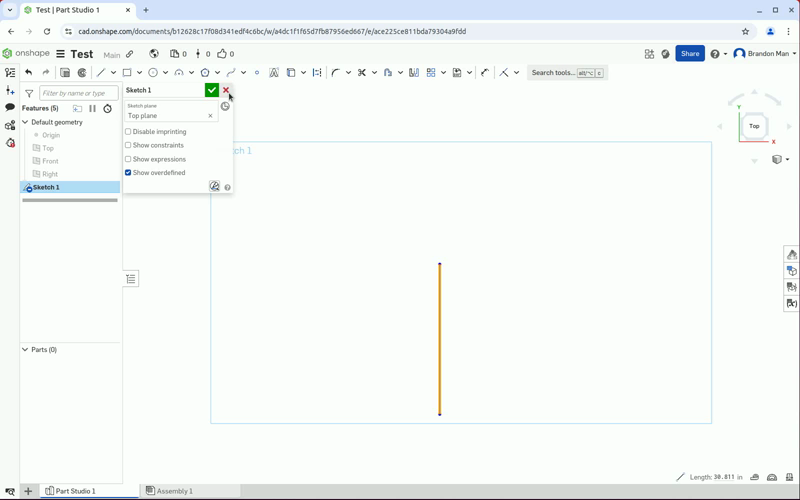
key(shift+h)
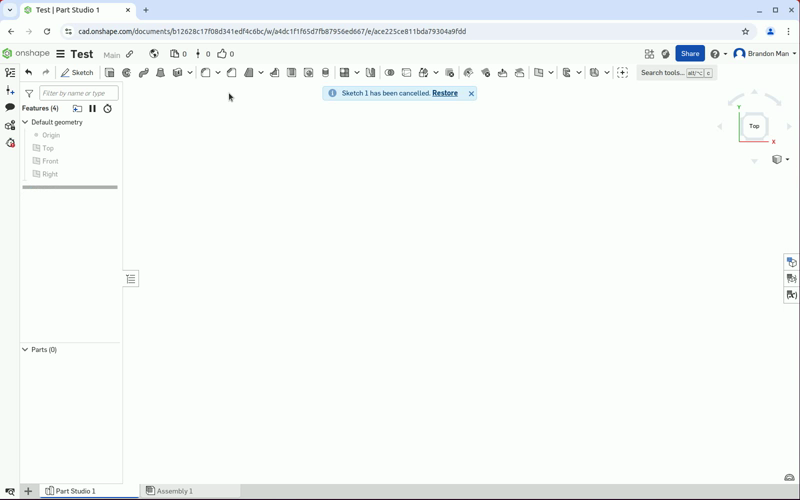
mouse_move(73, 352)
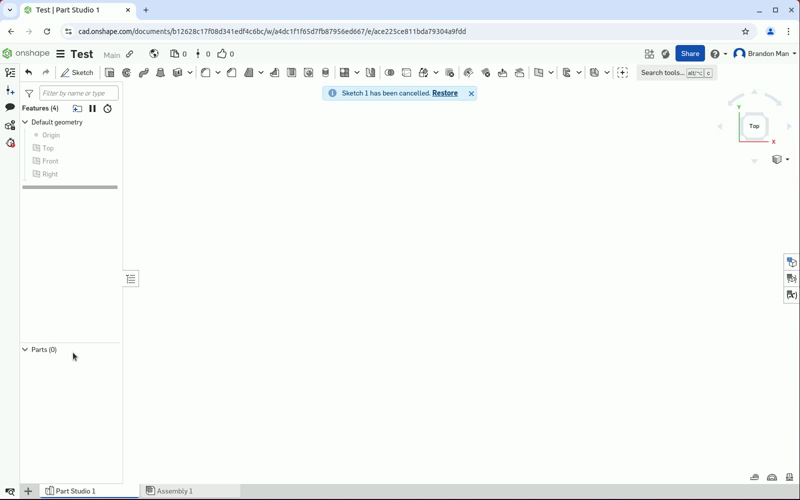
key(y)
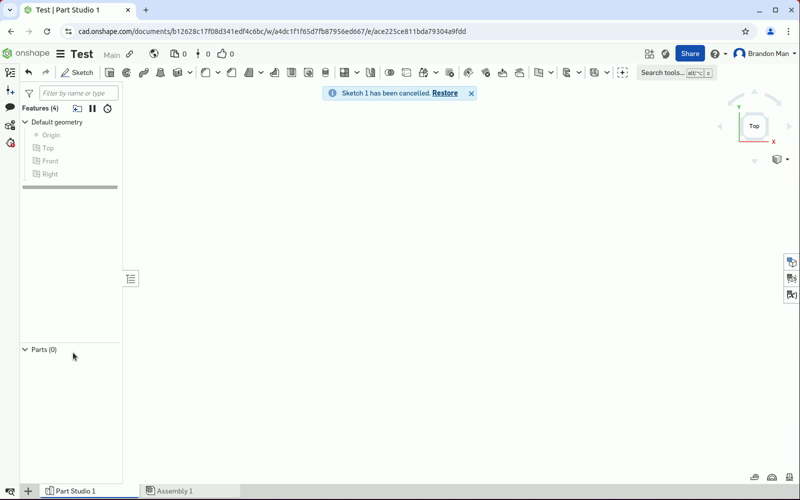
key(shift+p)
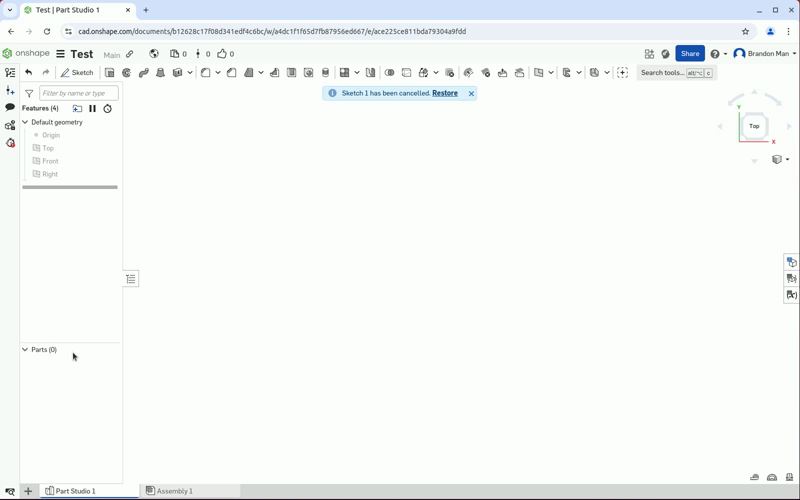
key(space)
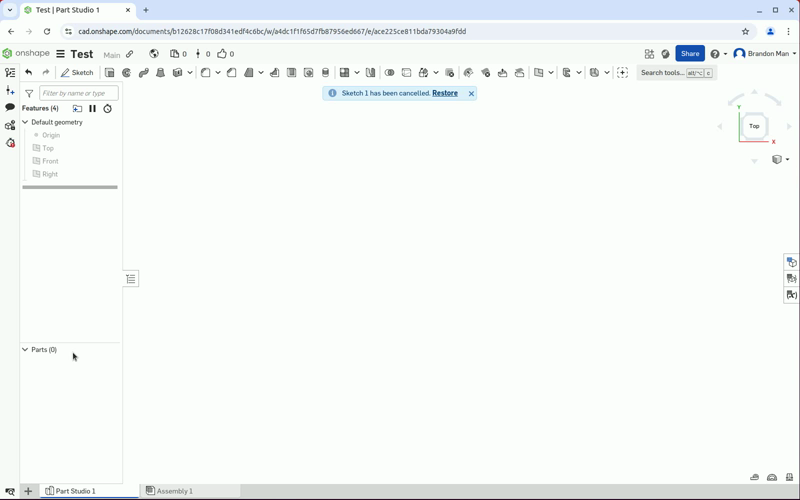
key_down(shift)
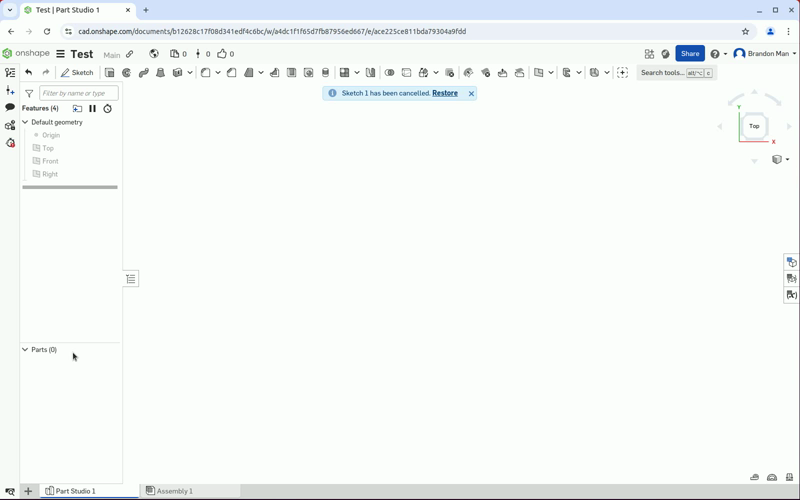
key(up)
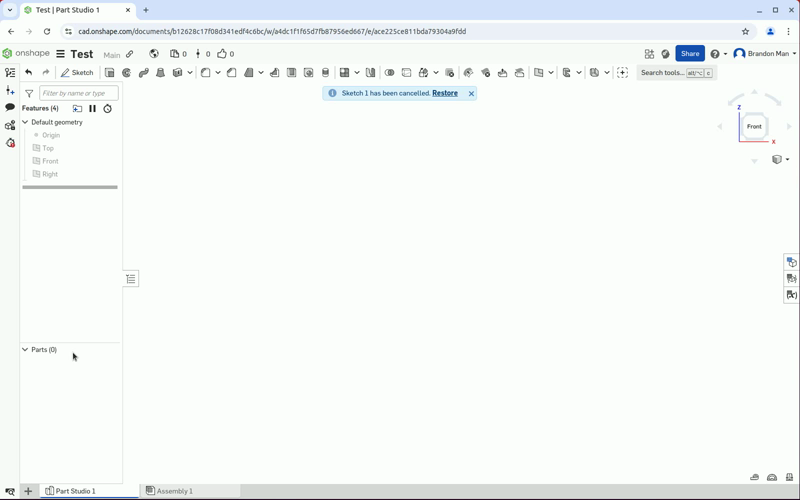
key_up(shift)
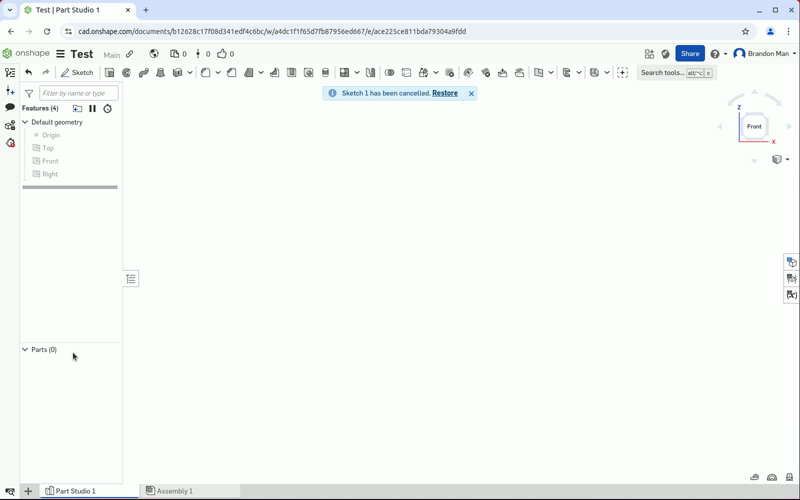
mouse_move(73, 352)
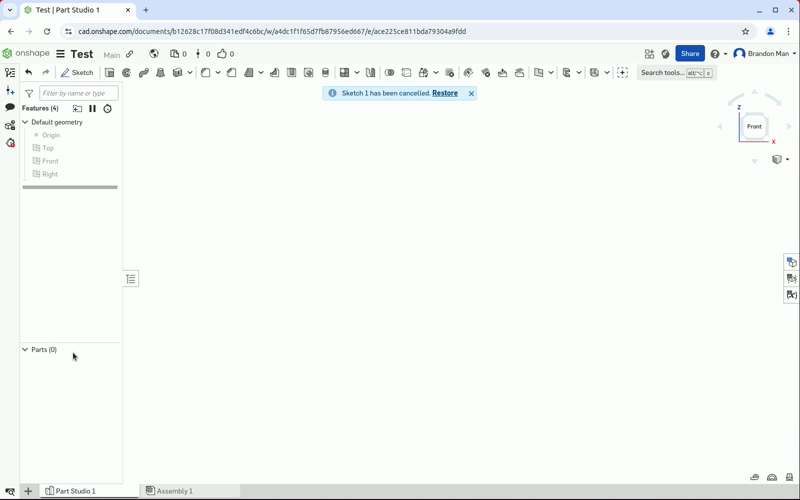
key(shift+y)
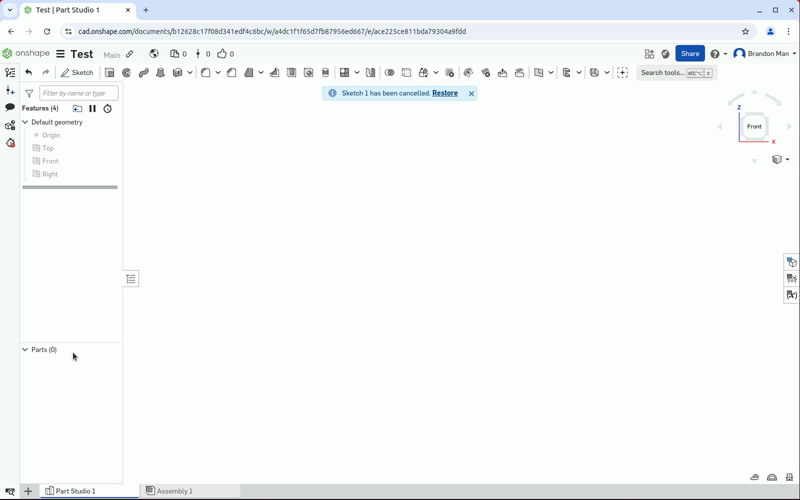
key(shift+s)
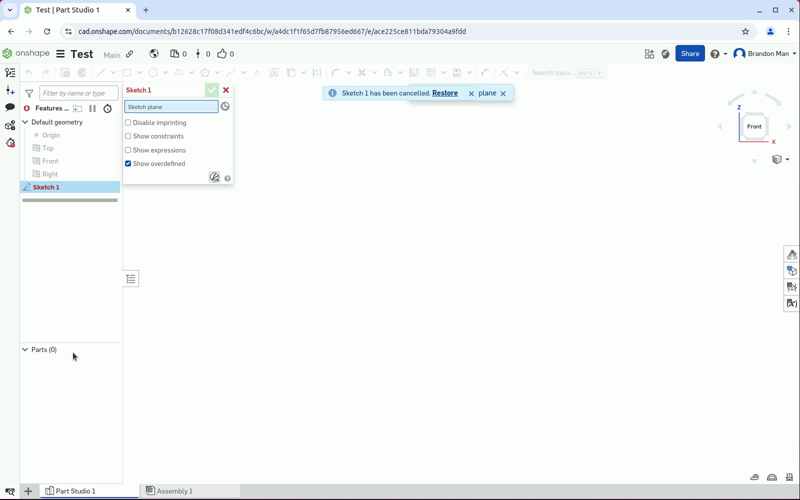
mouse_move(73, 163)
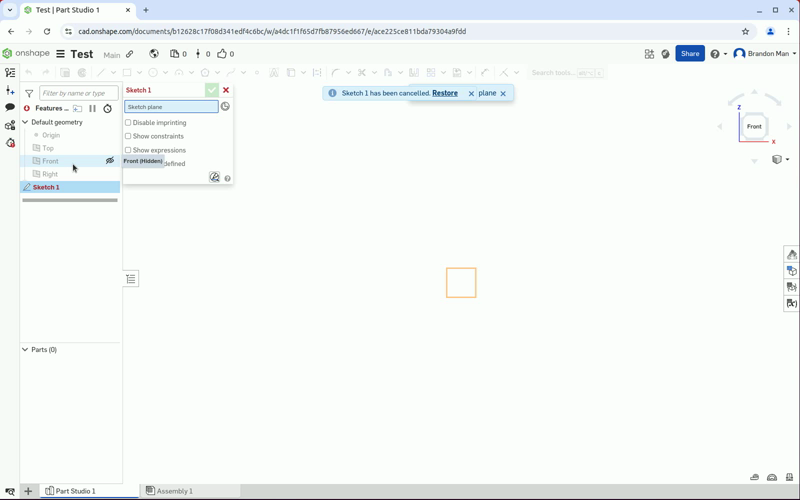
click(73, 163)
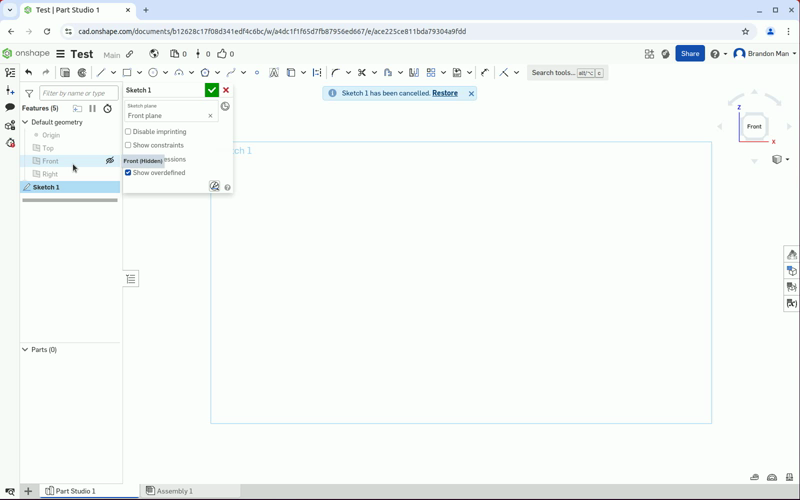
mouse_move(73, 352)
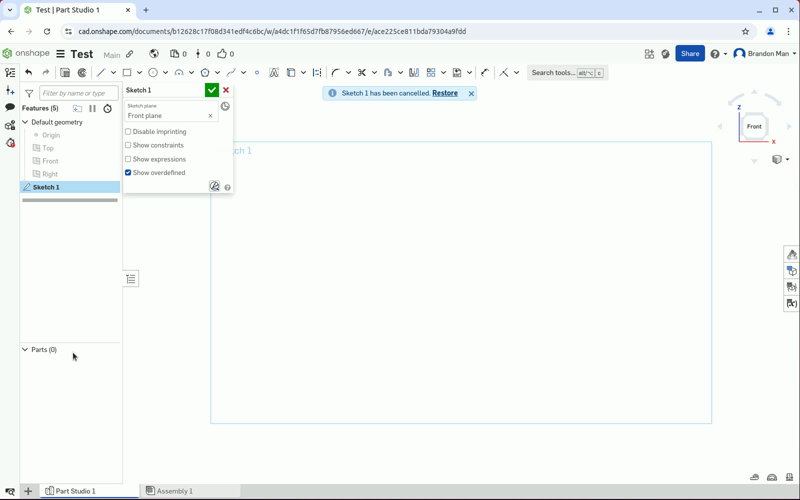
key(y)
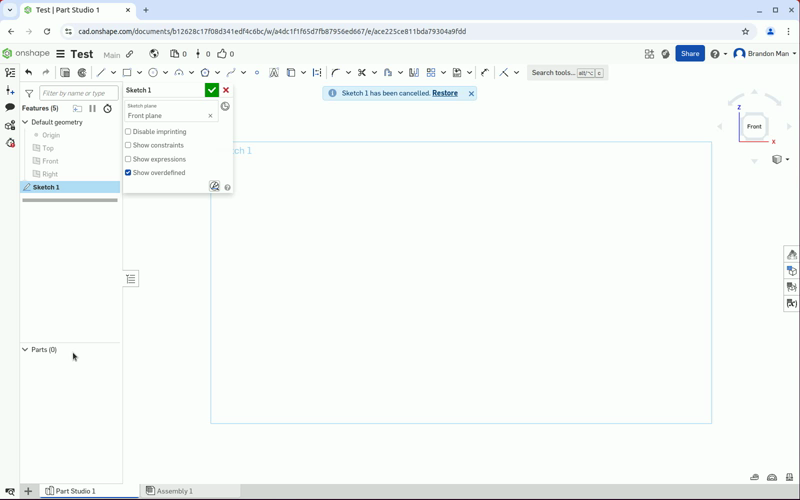
key(l)
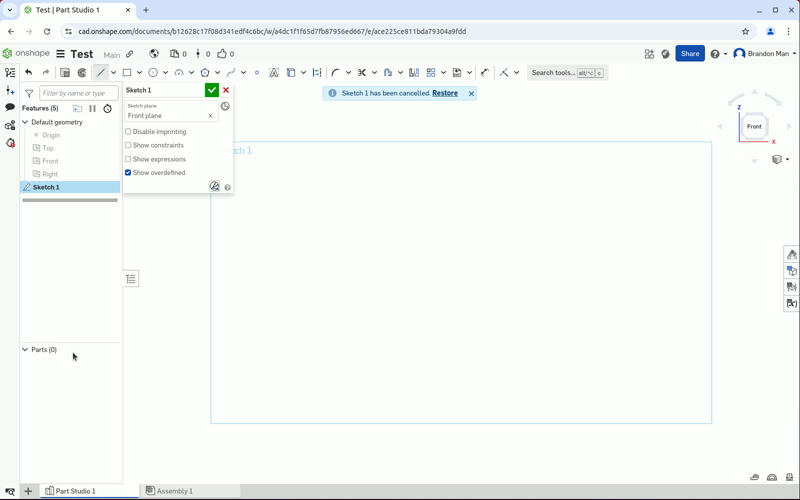
key_down(shift)
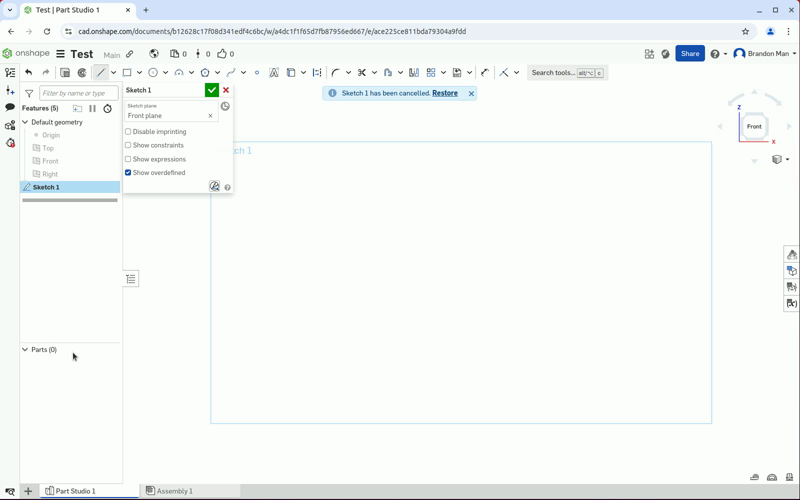
mouse_move(348, 282)
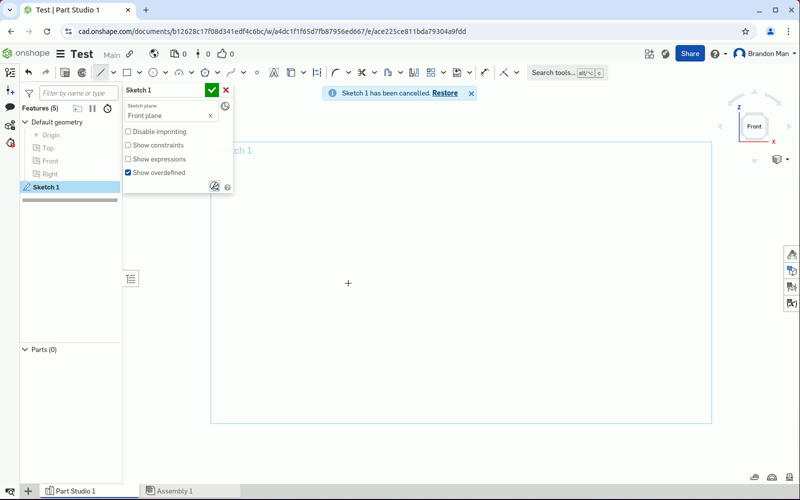
click(348, 282)
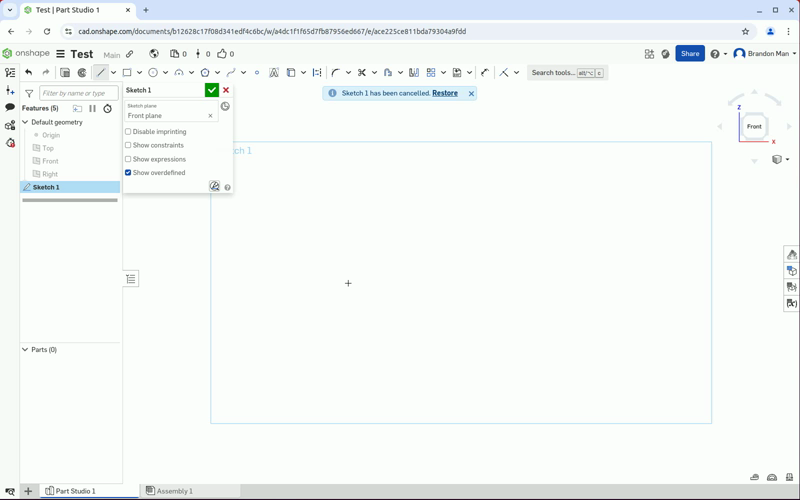
key_up(shift)
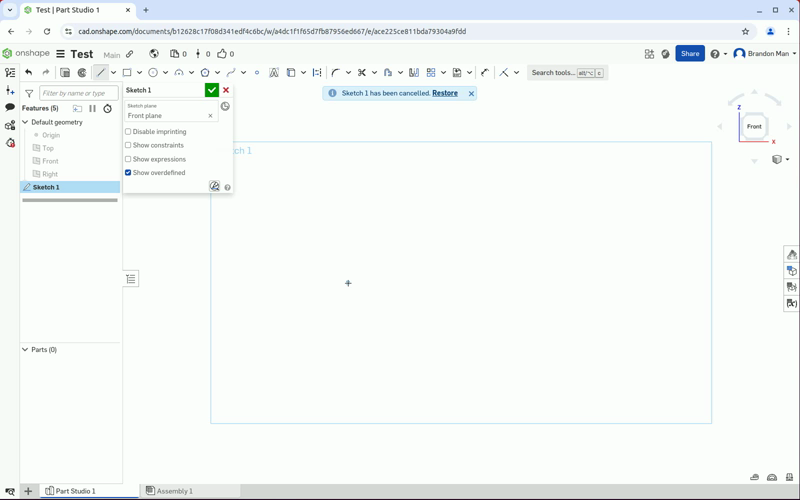
key_down(shift)
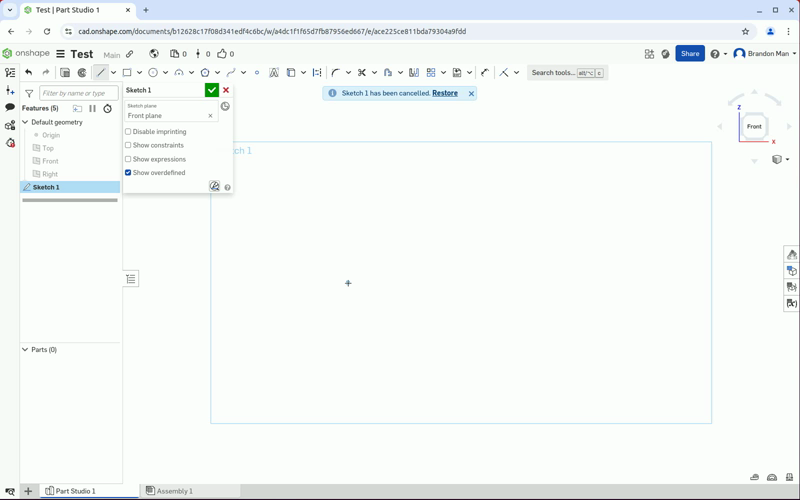
mouse_move(460, 282)
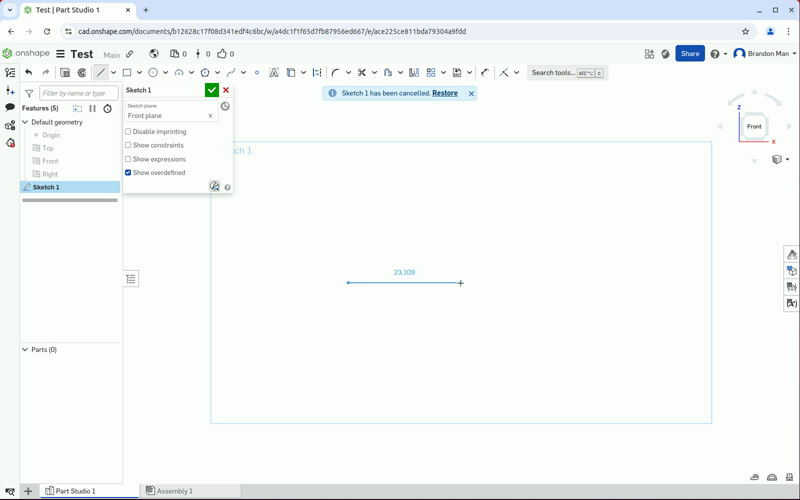
click(460, 282)
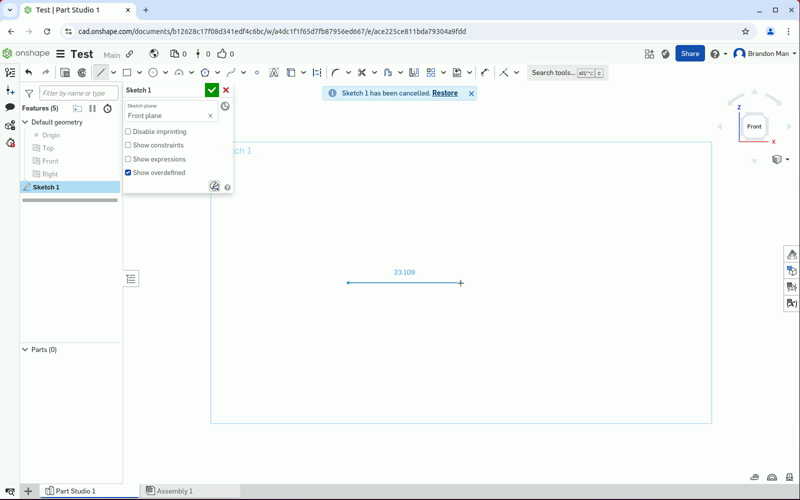
key_up(shift)
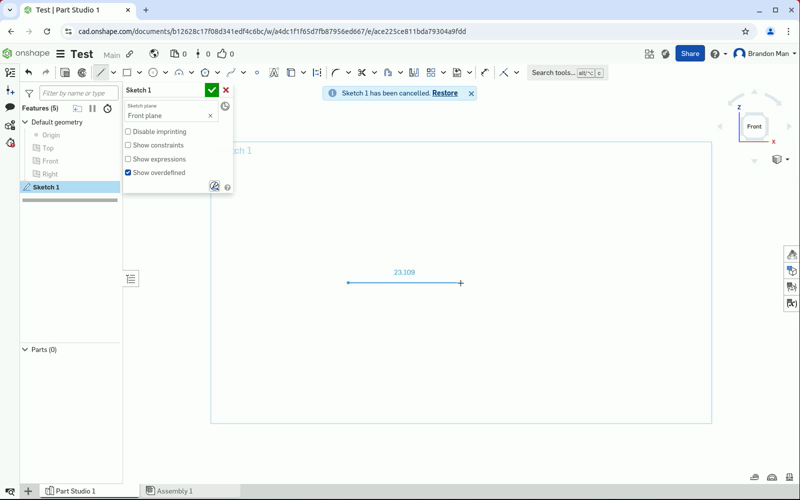
key_down(shift)
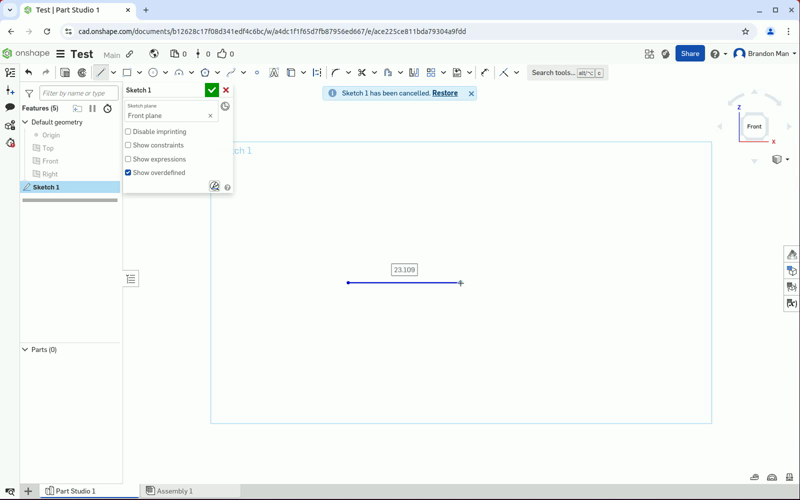
mouse_move(348, 170)
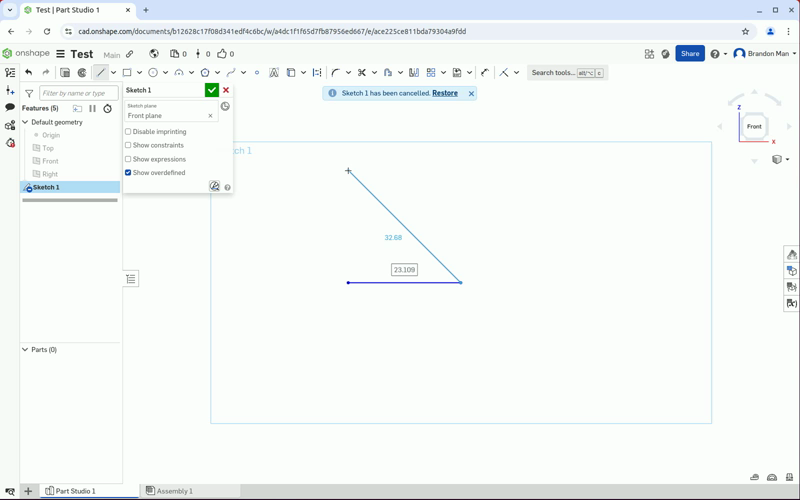
click(348, 170)
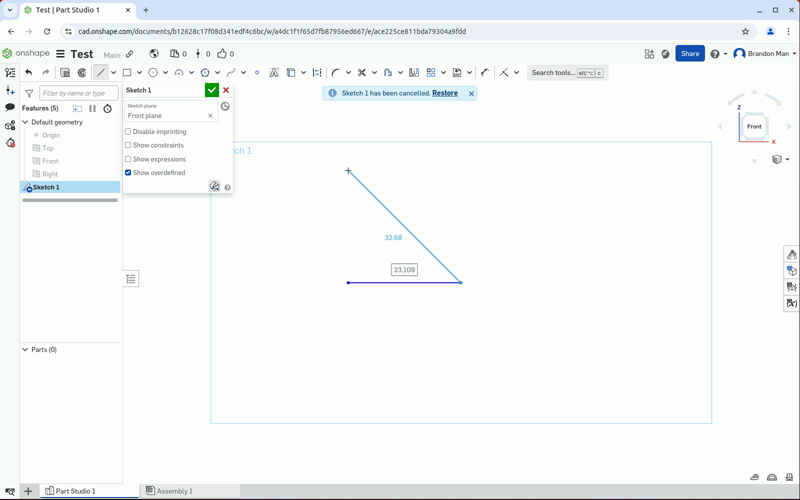
key_up(shift)
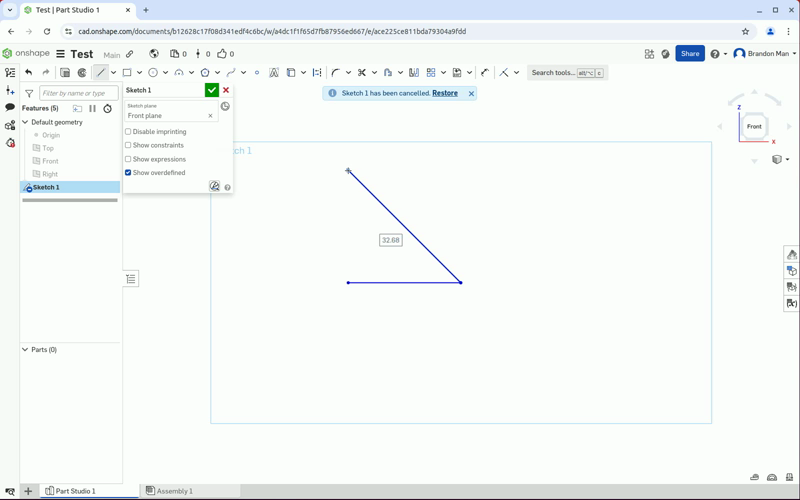
key_down(shift)
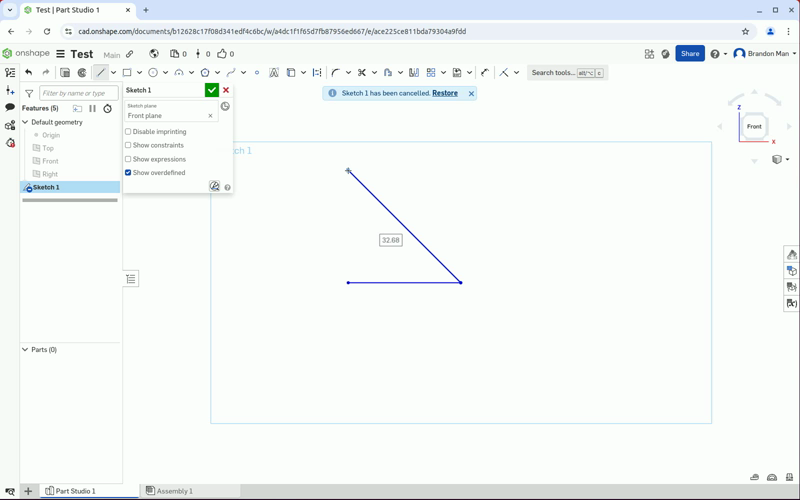
mouse_move(348, 282)
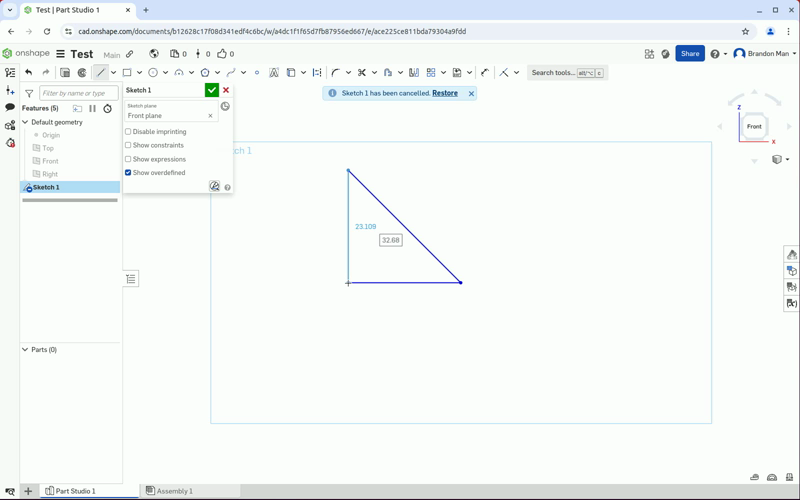
key_up(shift)
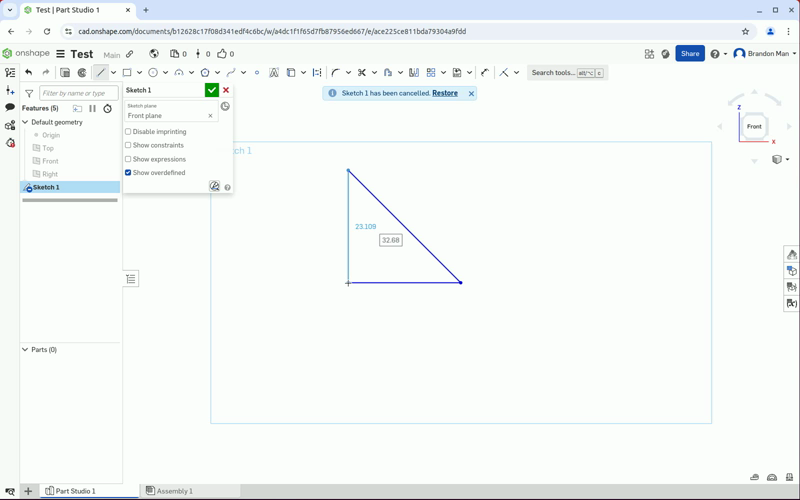
click(348, 282)
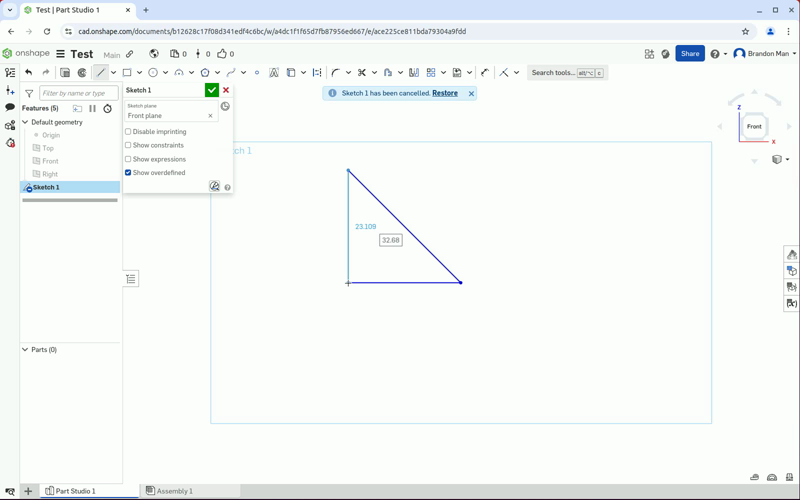
key(esc)
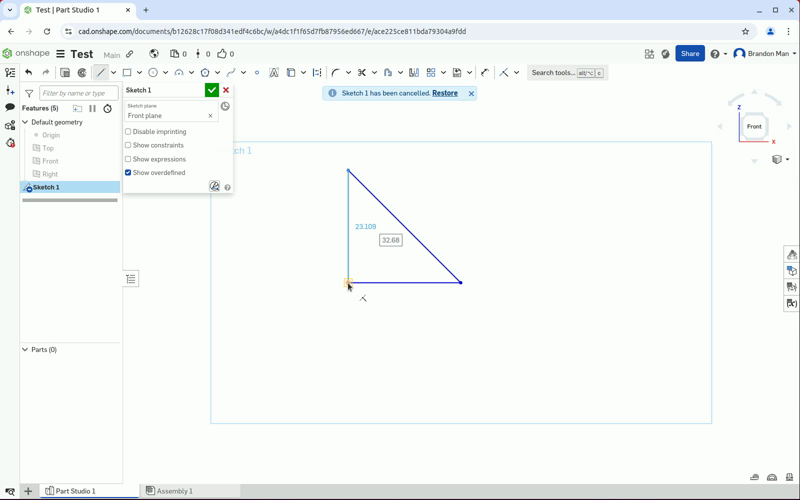
mouse_move(358, 267)
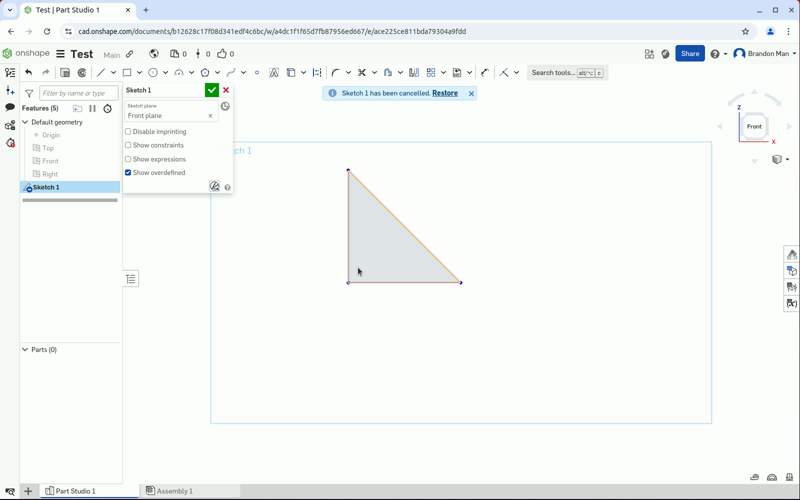
click(358, 267)
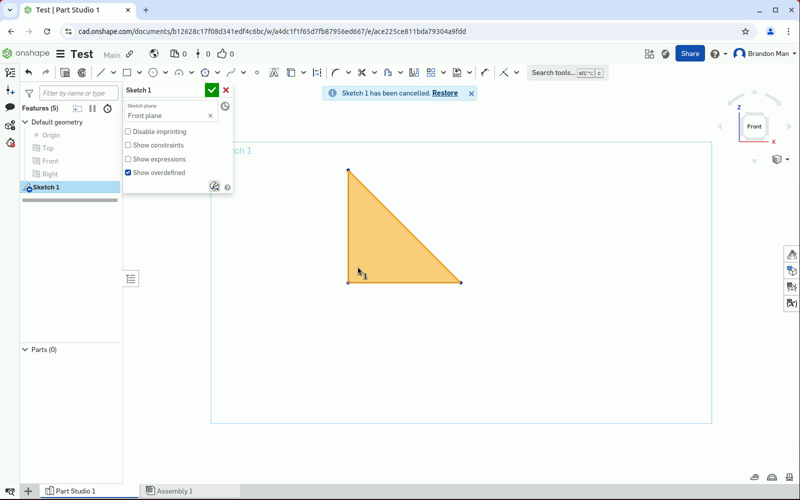
mouse_move(73, 352)
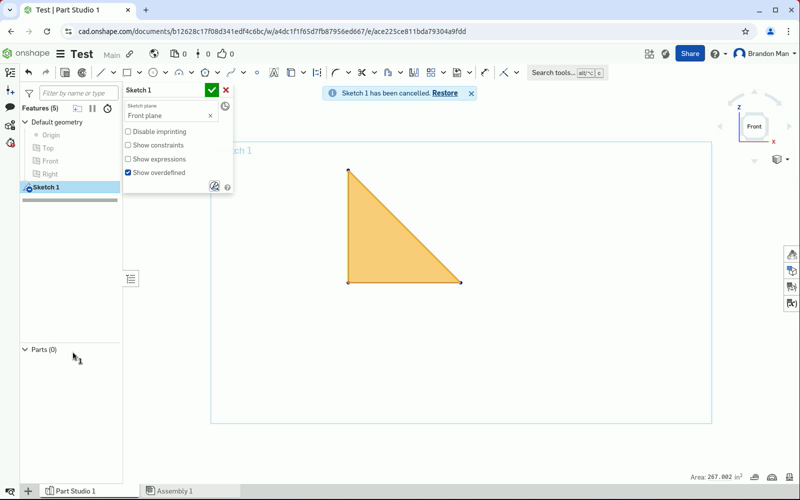
key(shift+y)
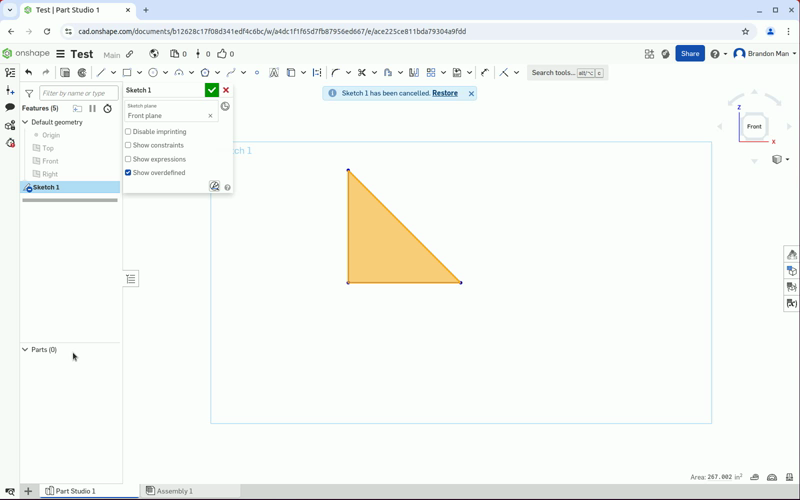
key(shift+e)
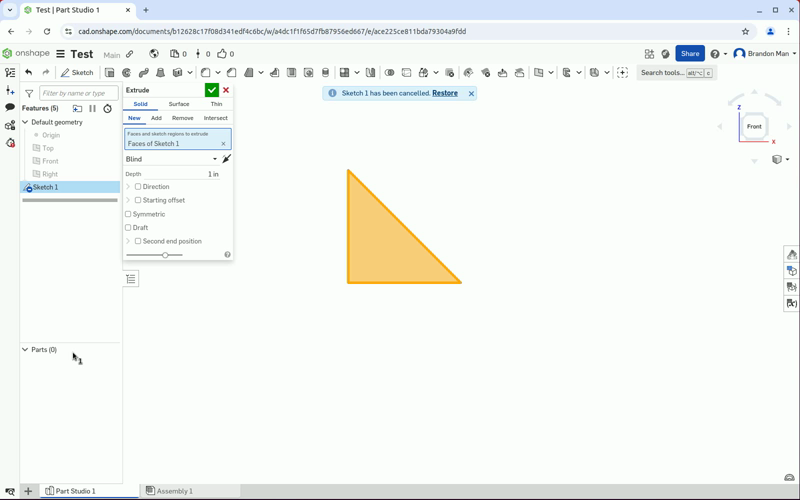
mouse_move(143, 106)
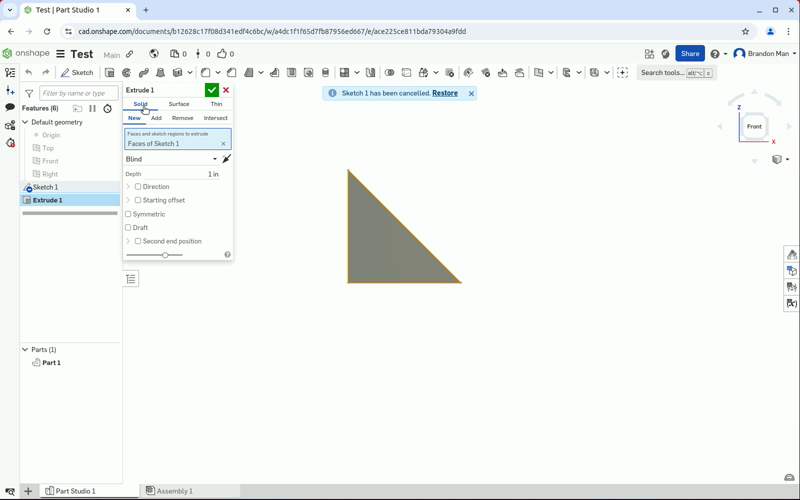
click(143, 106)
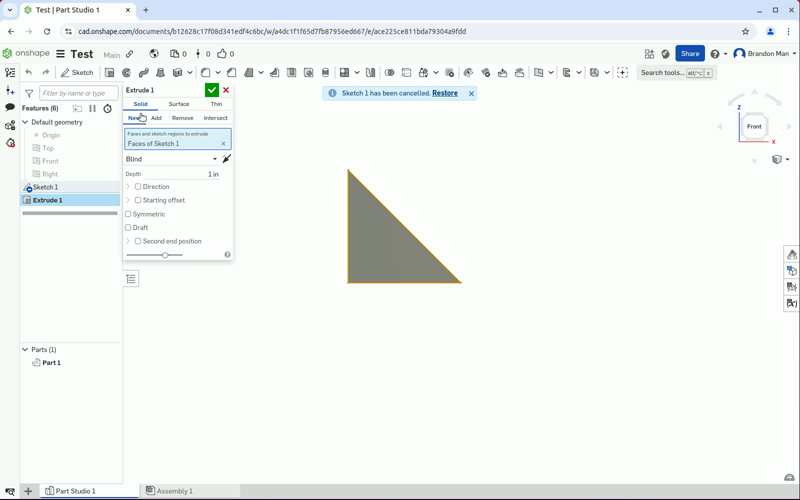
mouse_move(137, 120)
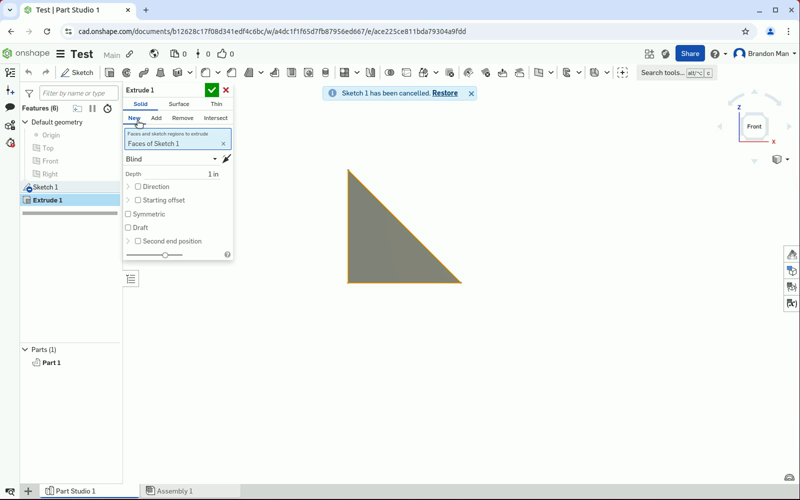
click(137, 120)
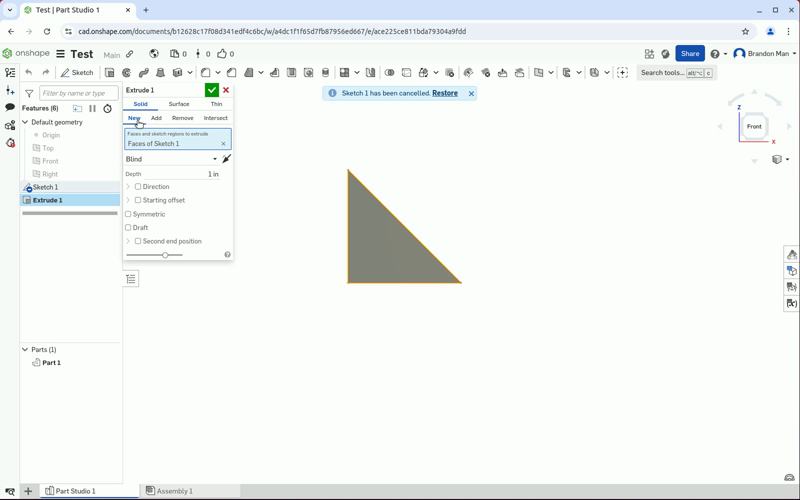
key(tab, 4)
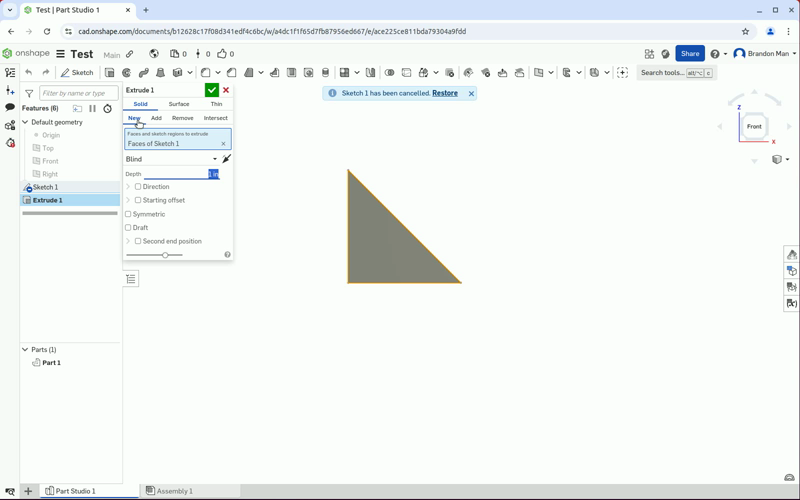
text(23.108)
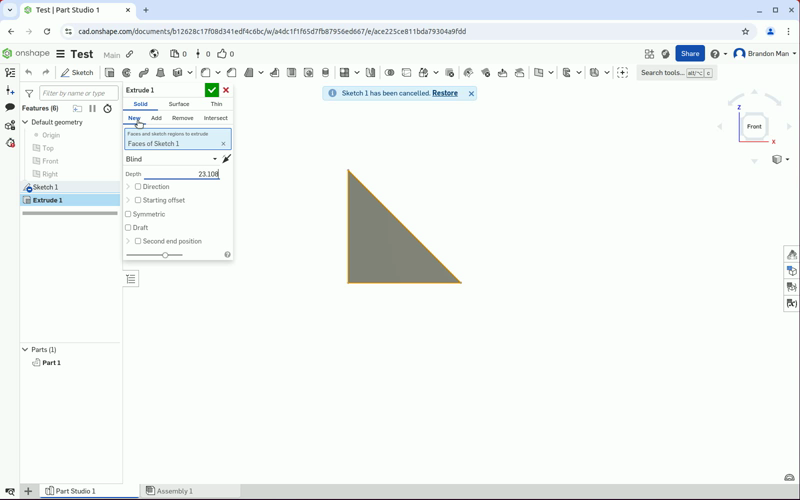
key(enter)
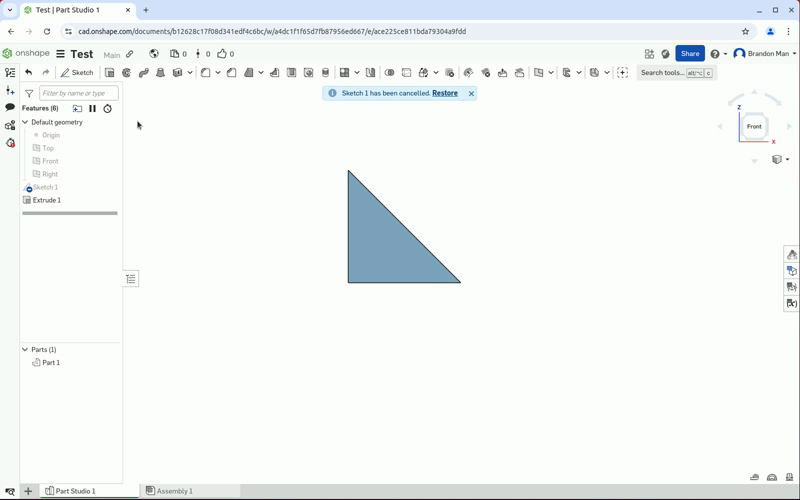
key(shift+h)
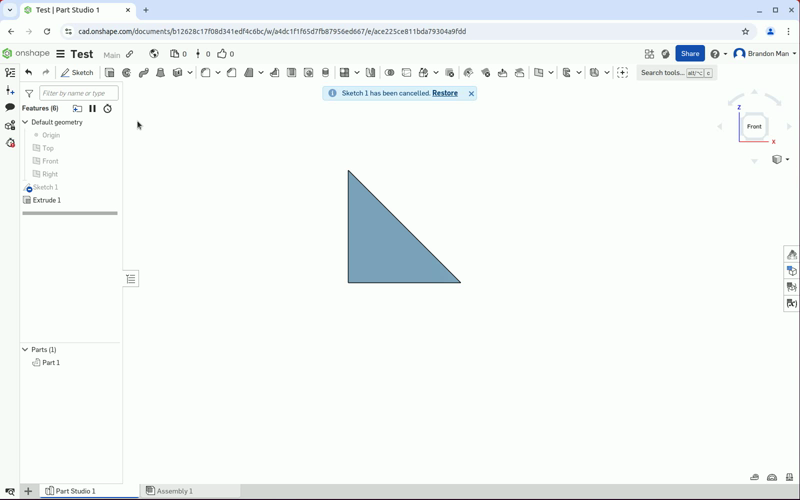
key(shift+h)
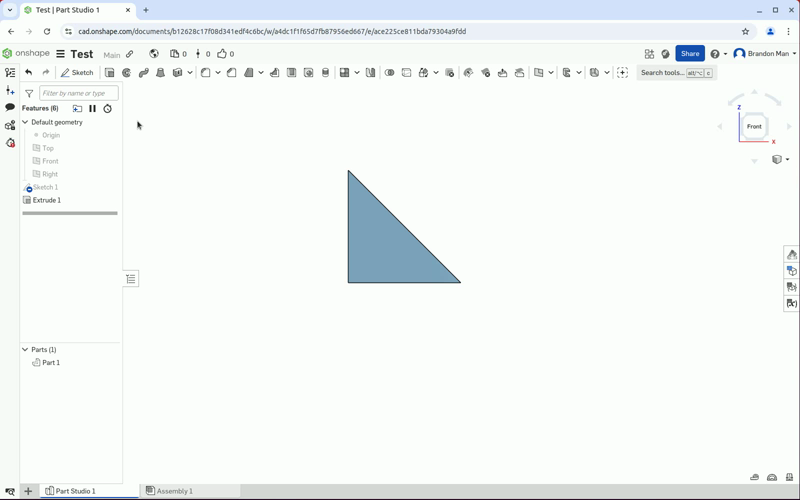
mouse_move(73, 189)
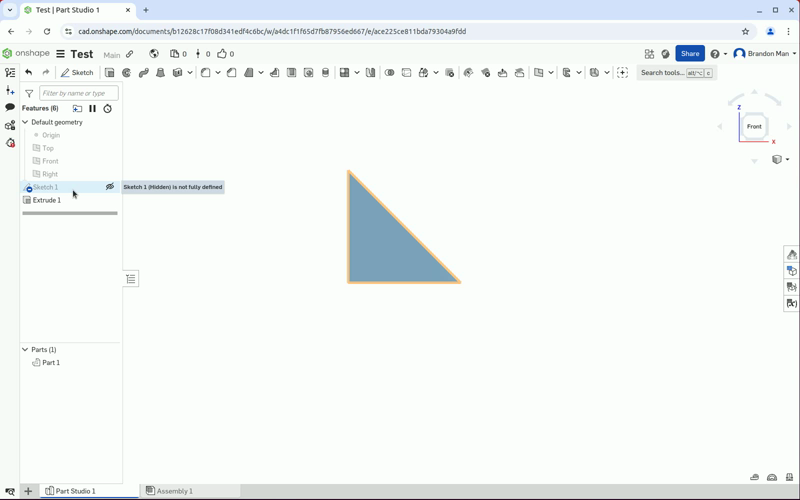
click(73, 189)
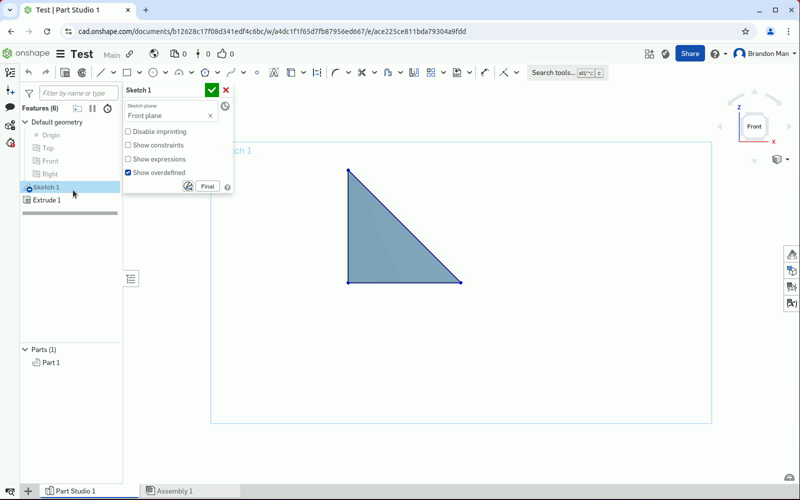
mouse_move(229, 92)
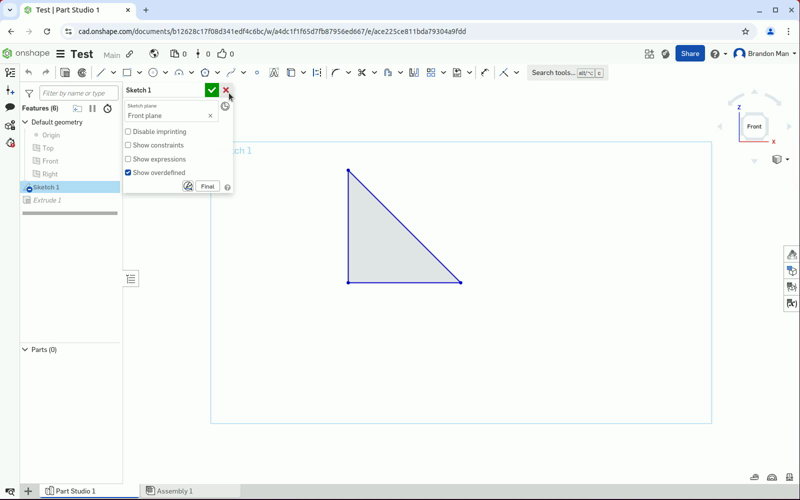
click(229, 92)
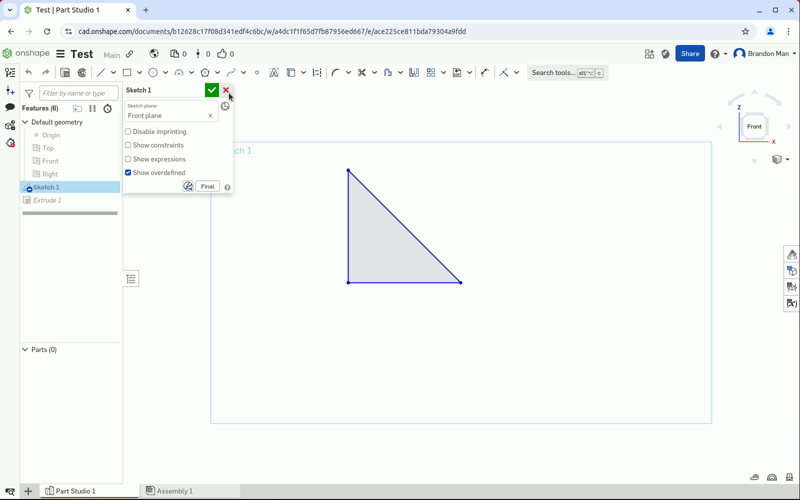
key(shift+s)
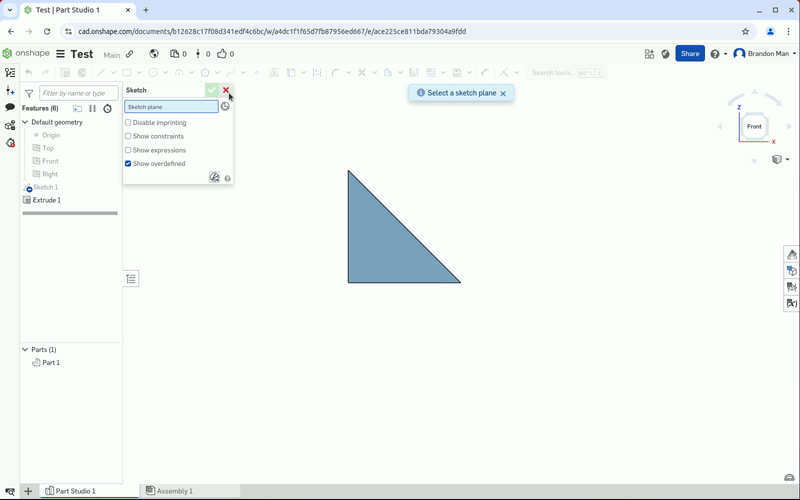
mouse_move(73, 163)
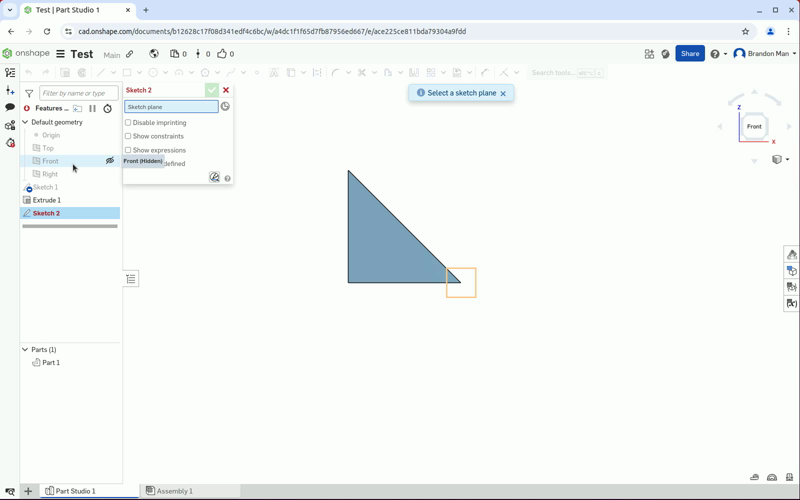
click(73, 163)
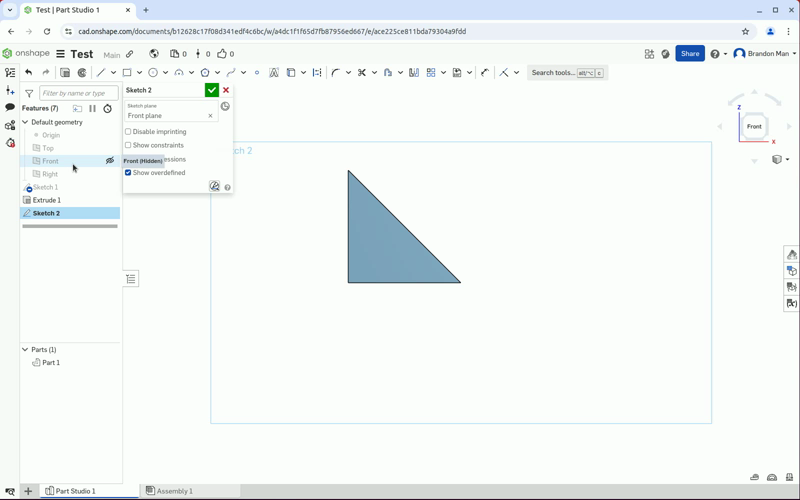
mouse_move(73, 352)
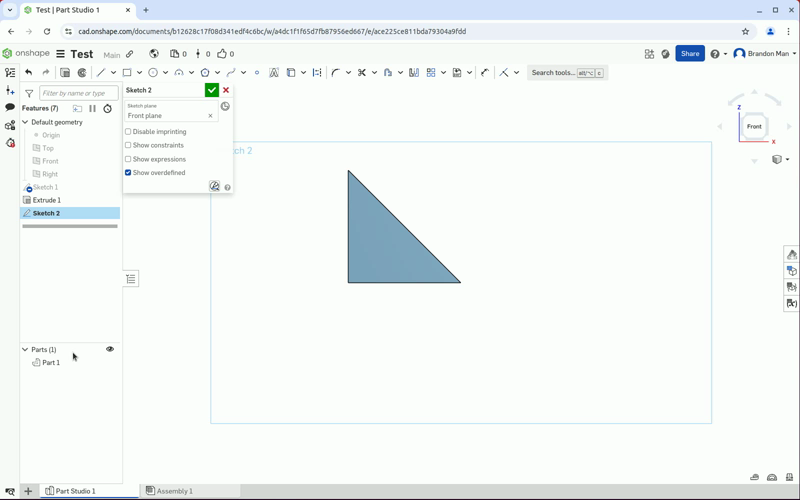
key(y)
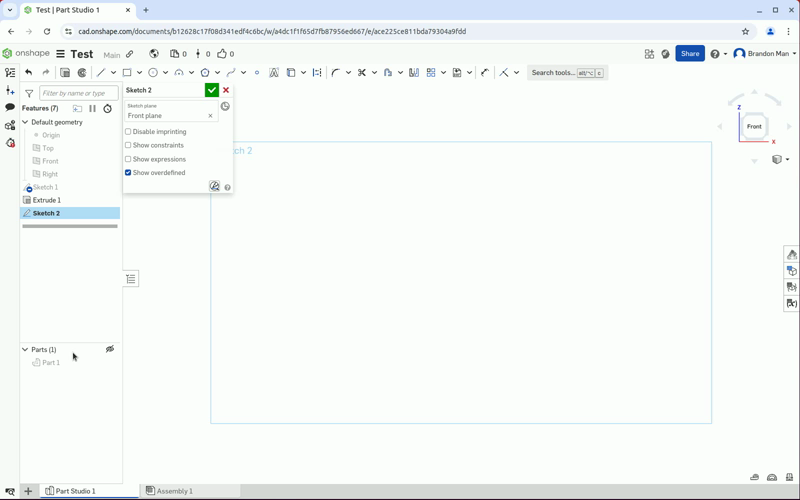
key(l)
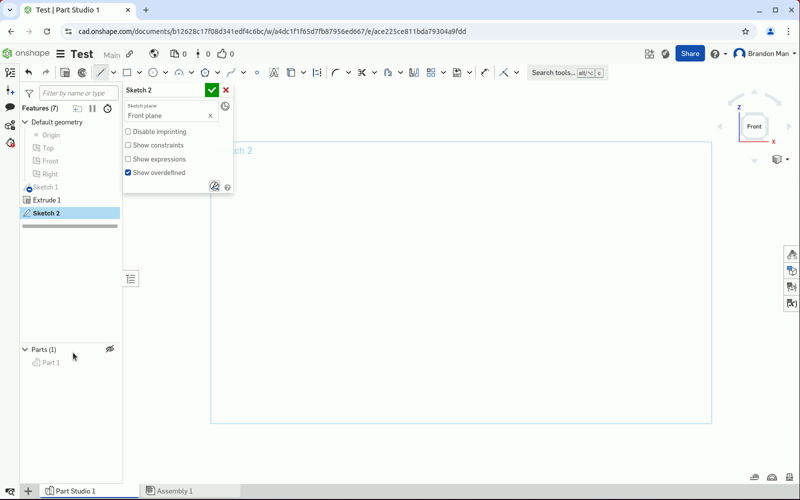
key_down(shift)
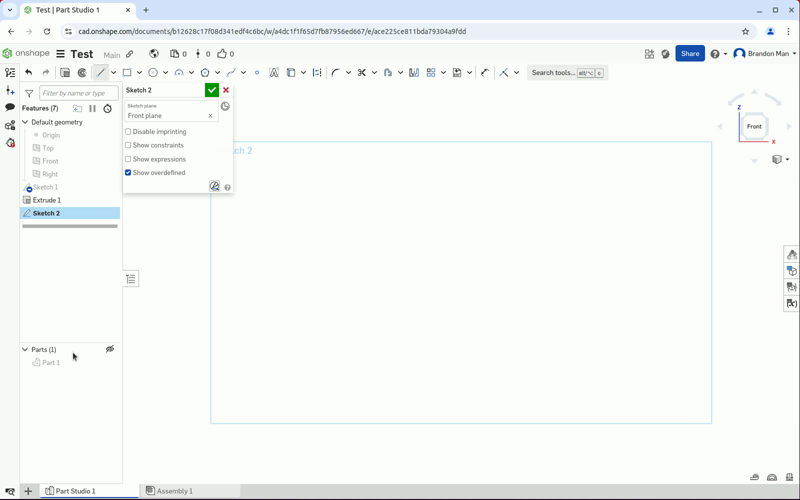
mouse_move(348, 282)
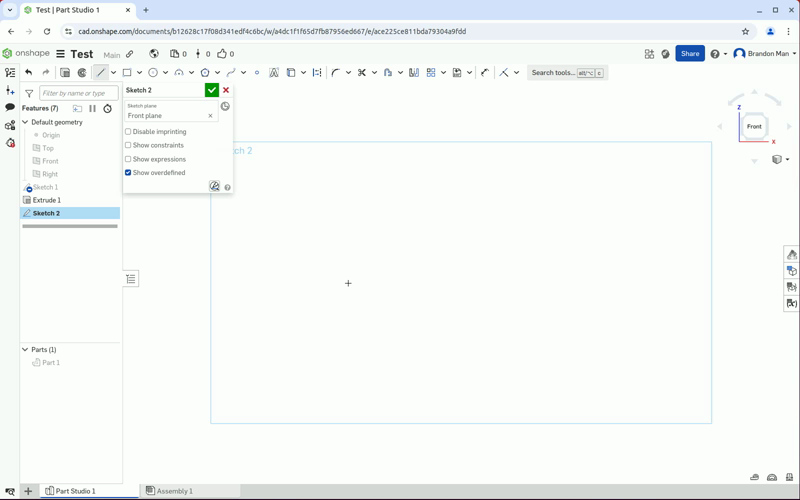
click(348, 282)
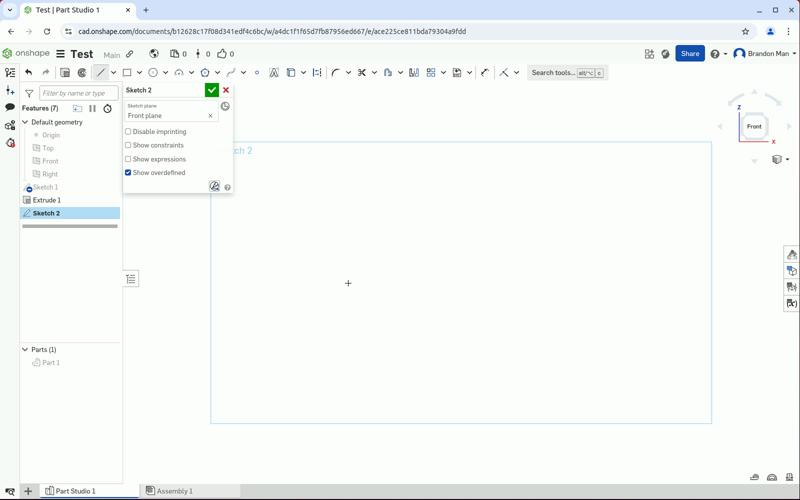
key_up(shift)
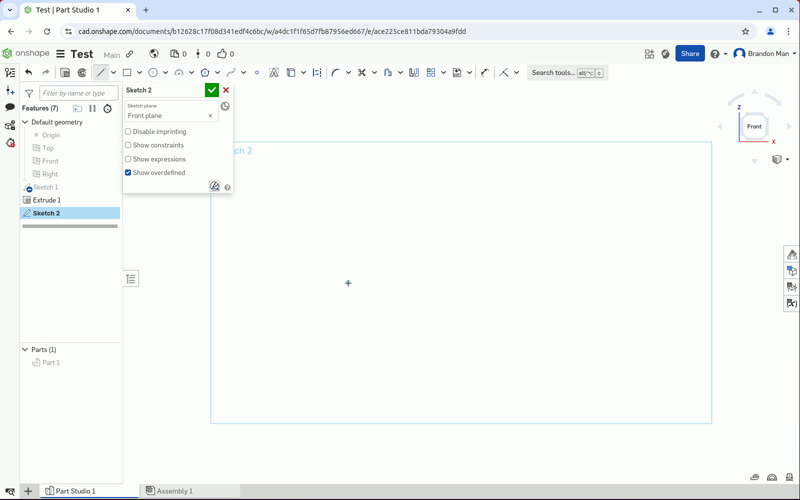
key_down(shift)
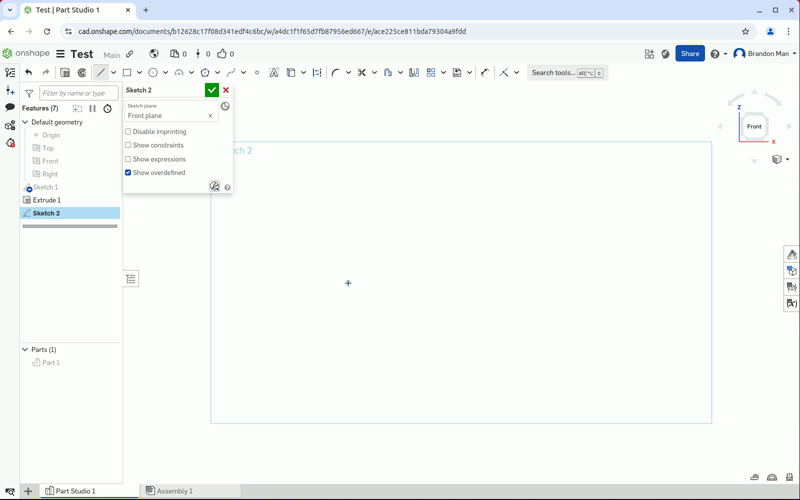
mouse_move(460, 282)
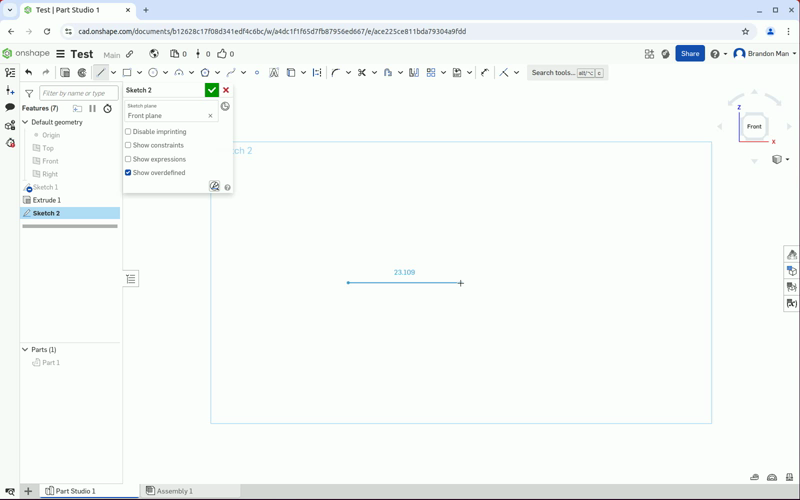
click(460, 282)
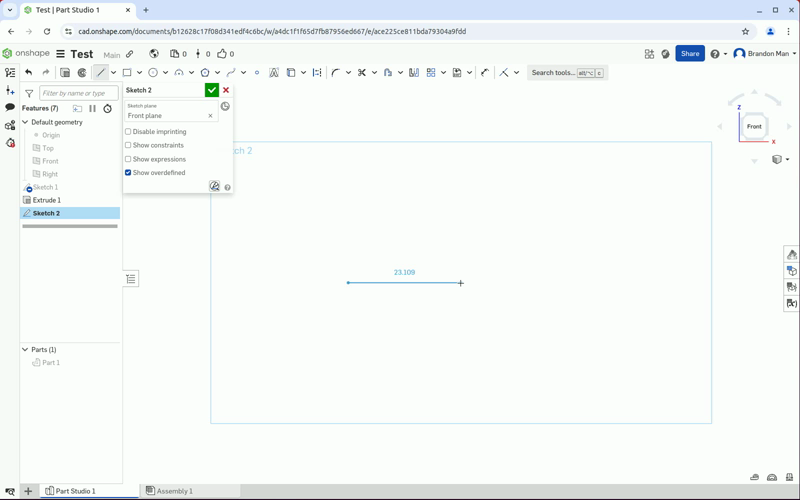
key_up(shift)
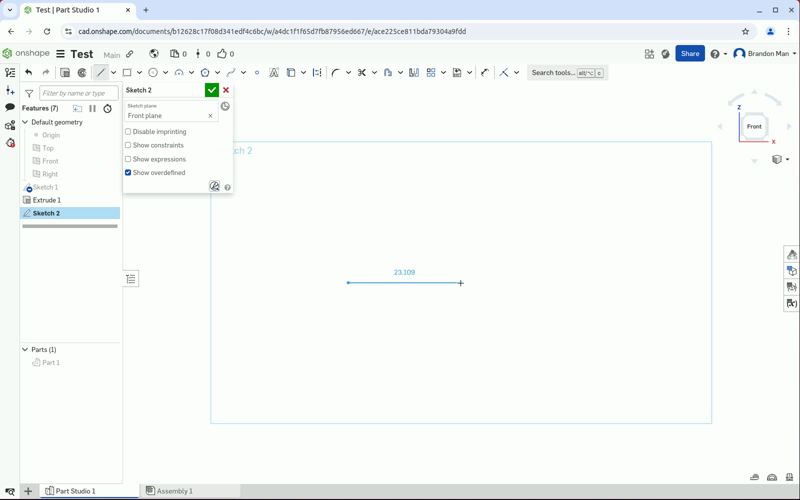
key_down(shift)
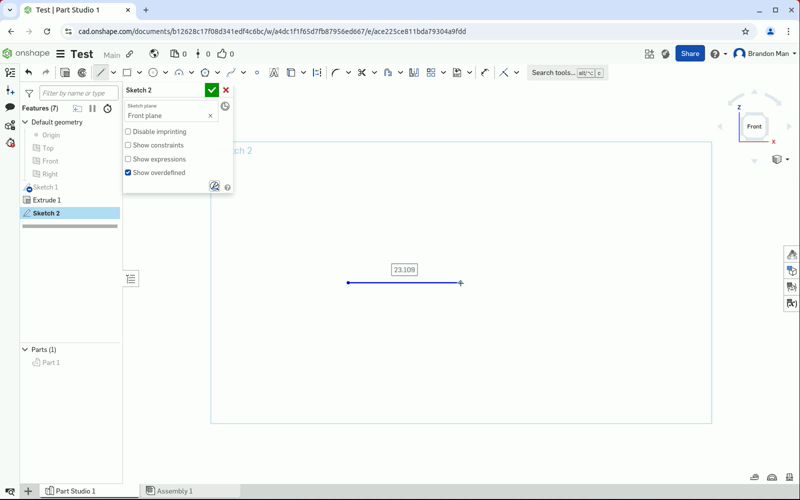
mouse_move(348, 170)
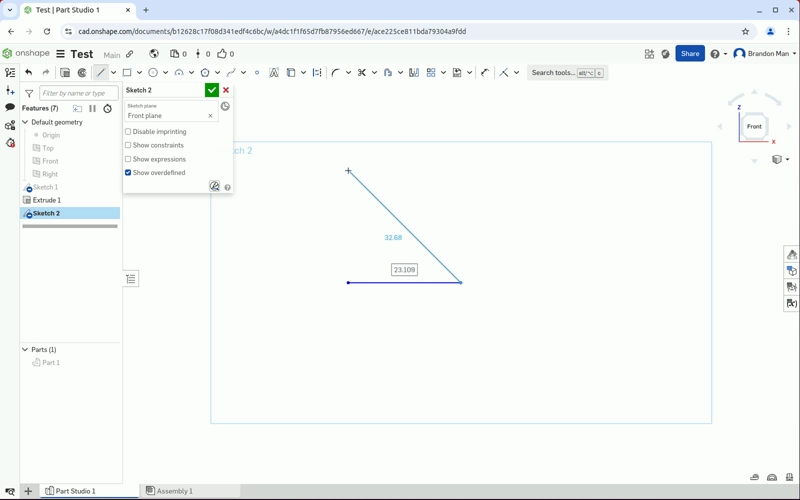
click(348, 170)
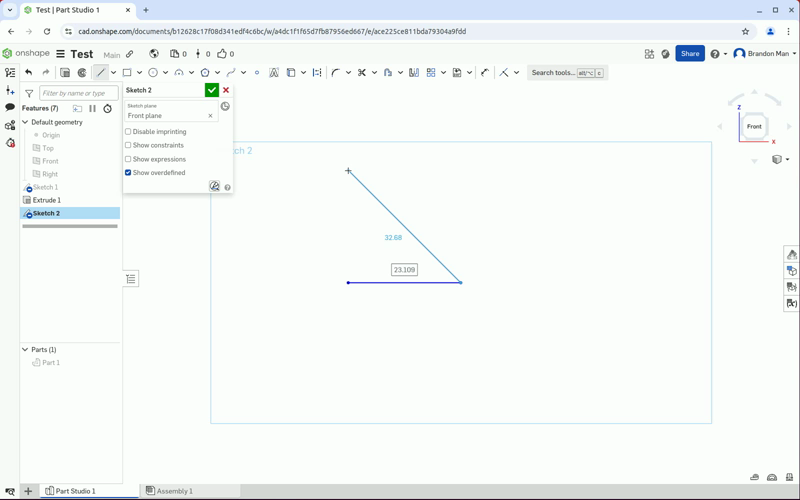
key_up(shift)
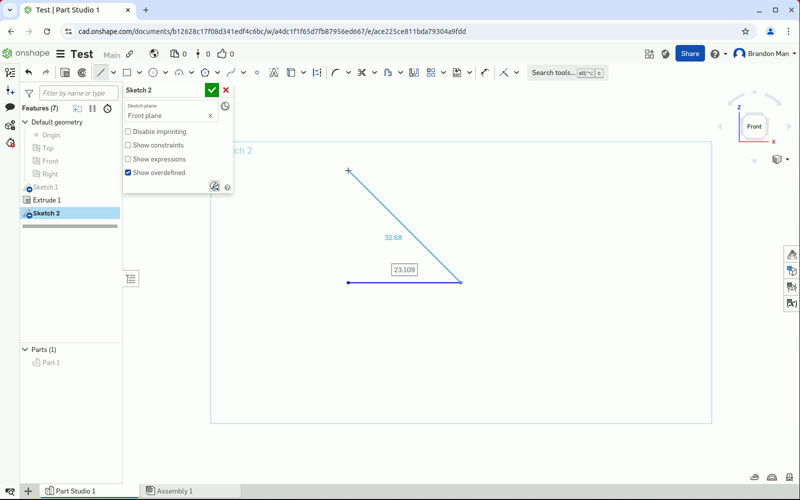
key_down(shift)
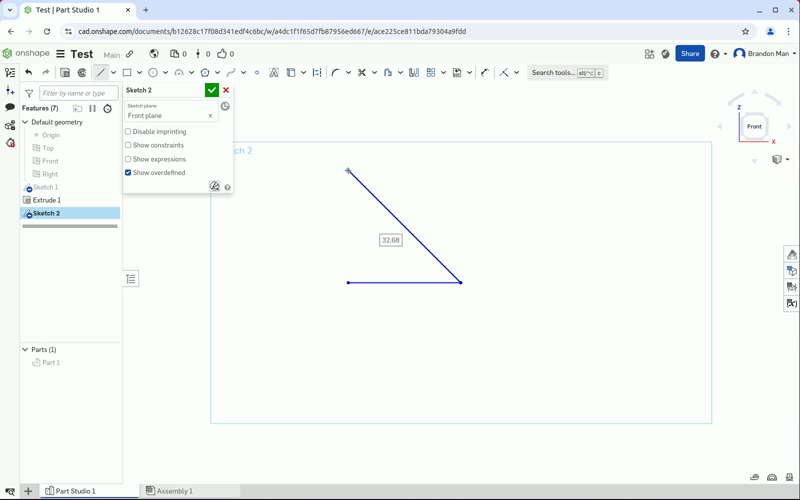
mouse_move(348, 282)
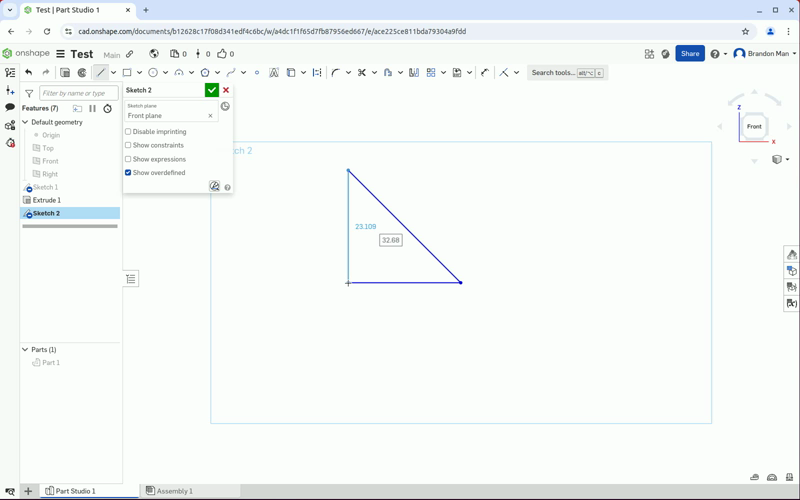
key_up(shift)
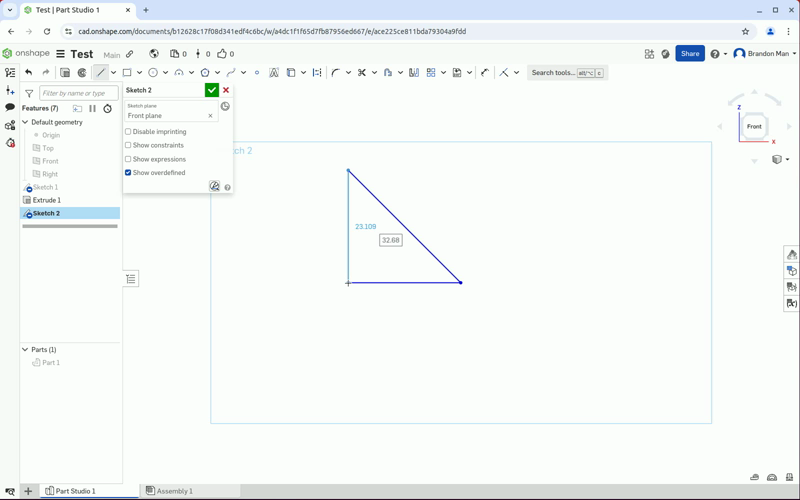
click(348, 282)
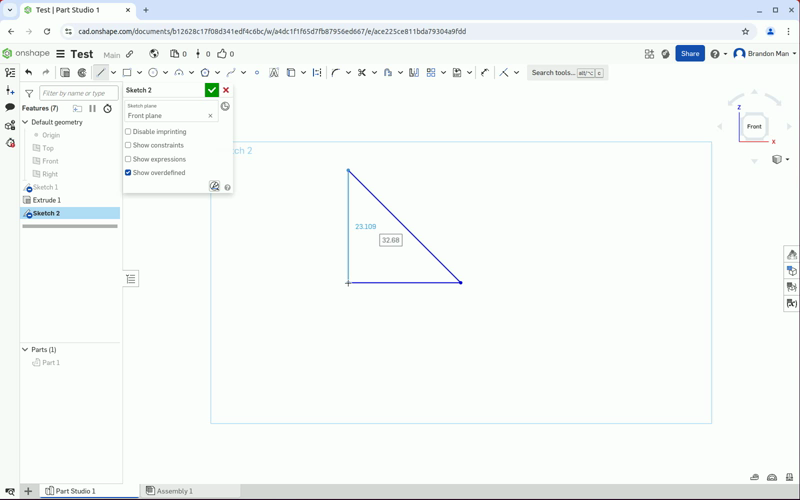
key(esc)
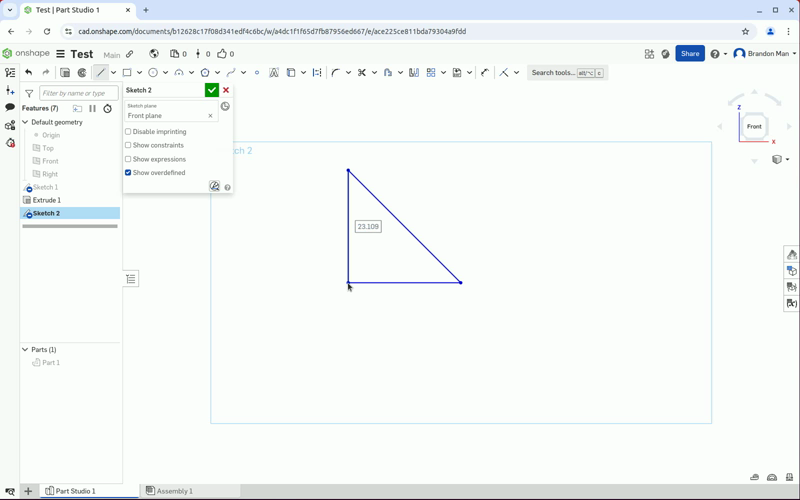
mouse_move(394, 247)
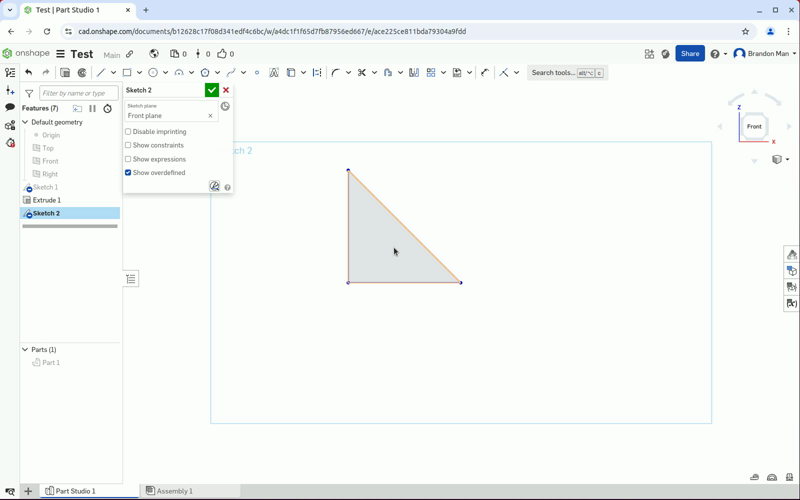
click(394, 247)
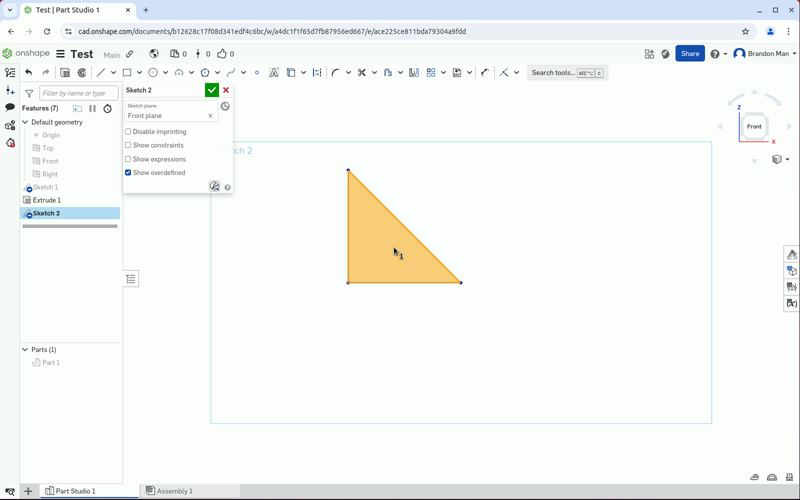
mouse_move(73, 352)
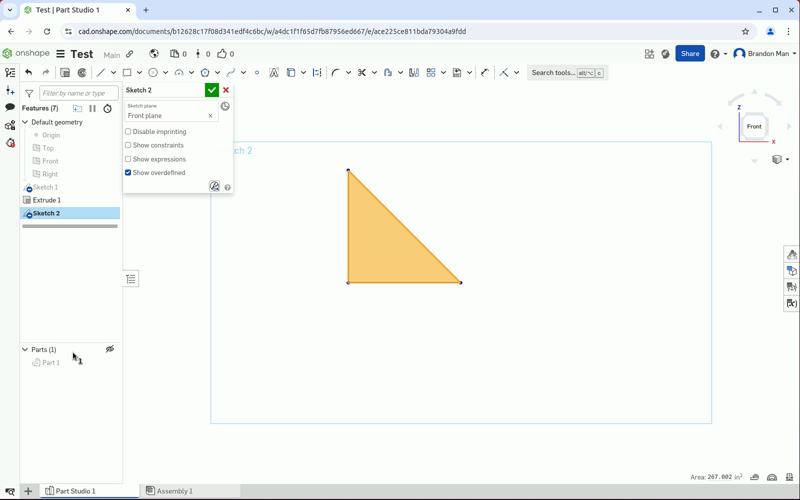
key(shift+y)
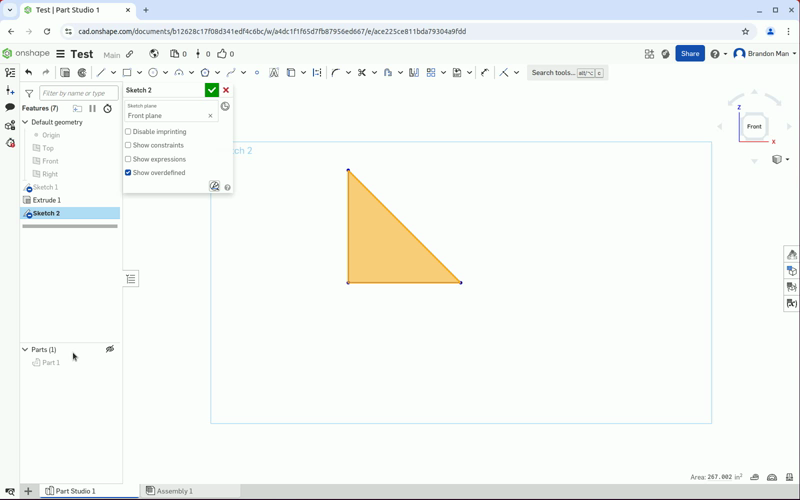
key(shift+e)
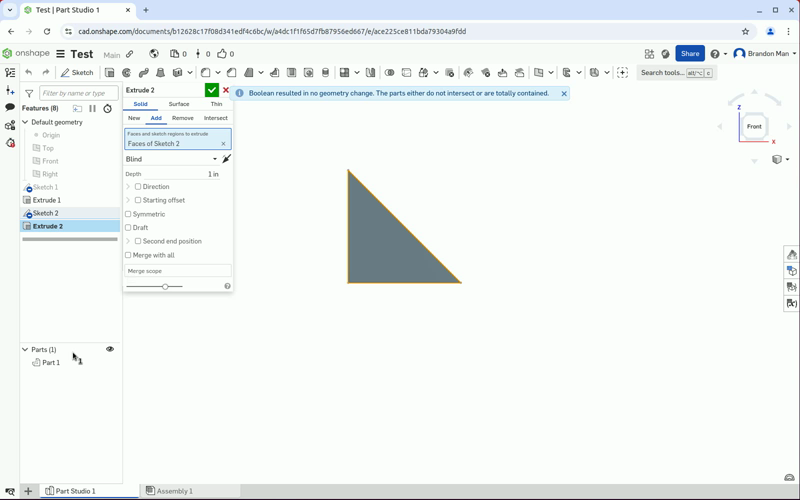
mouse_move(143, 106)
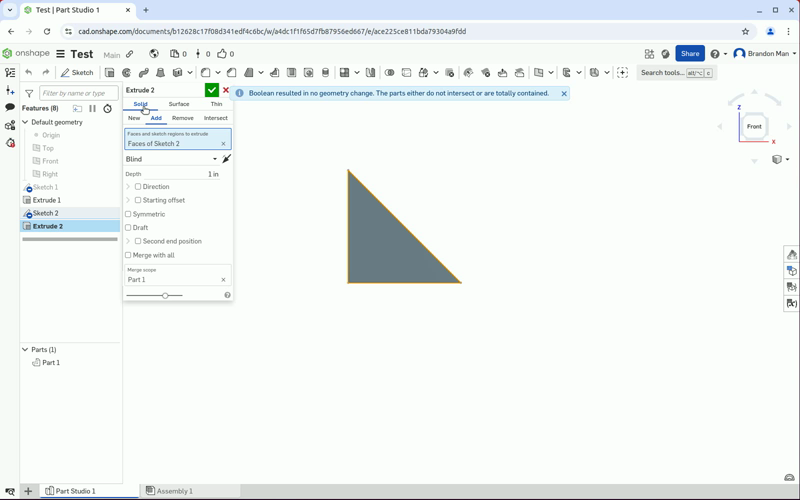
click(143, 106)
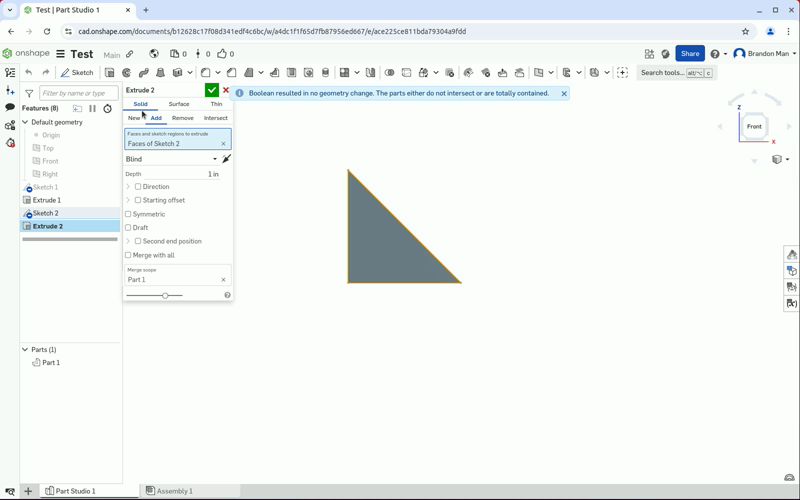
mouse_move(137, 120)
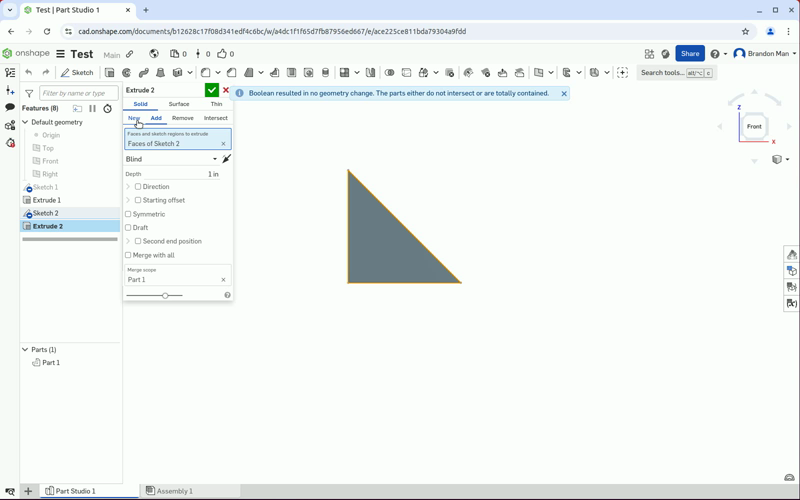
click(137, 120)
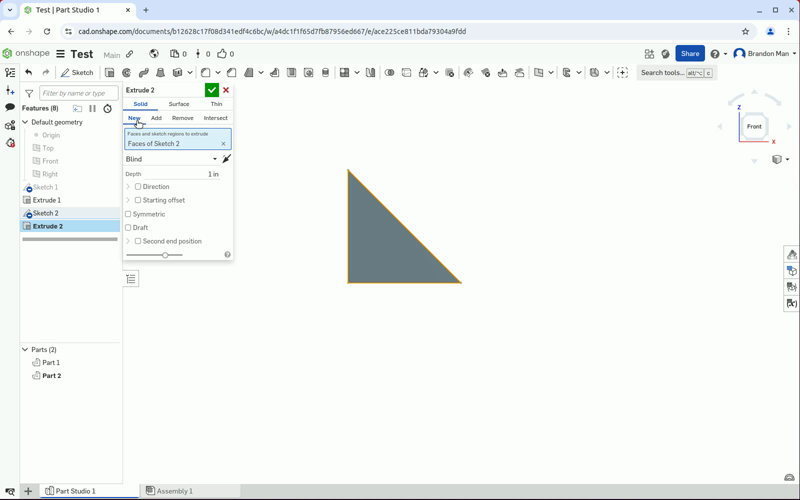
key(tab, 4)
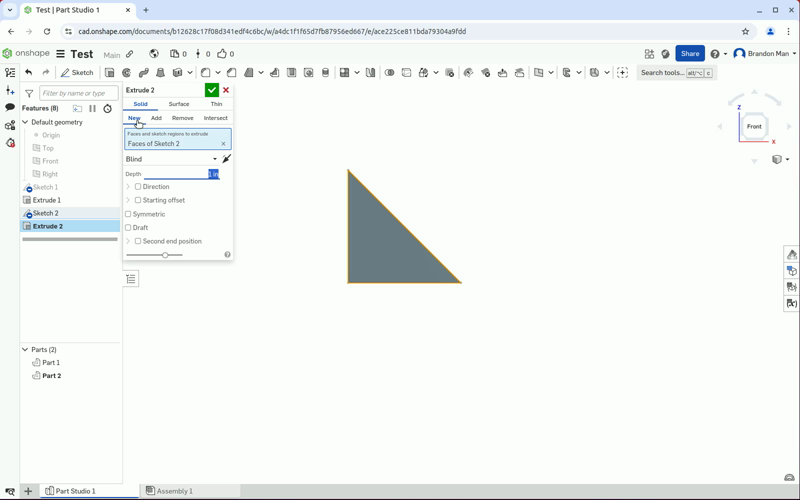
text(23.108)
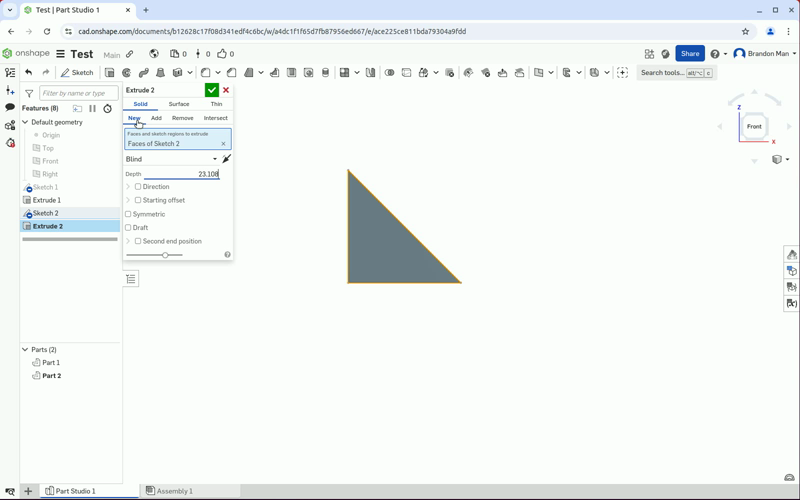
key(enter)
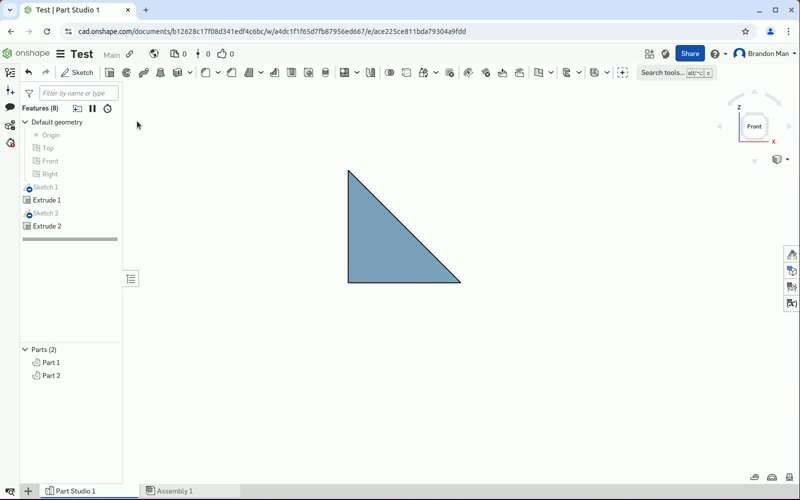
key(shift+h)
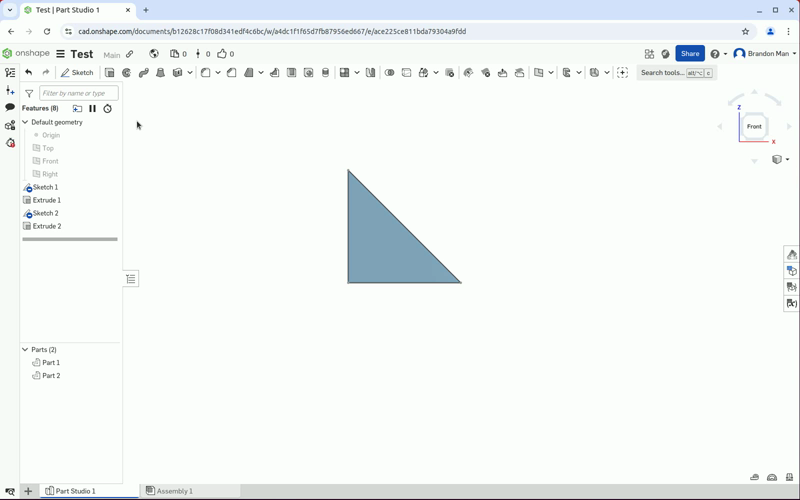
key(shift+h)
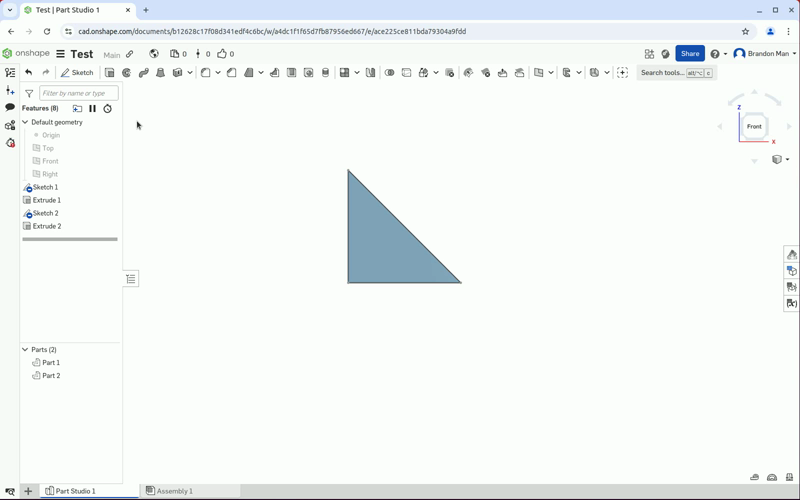
key(shift+7)
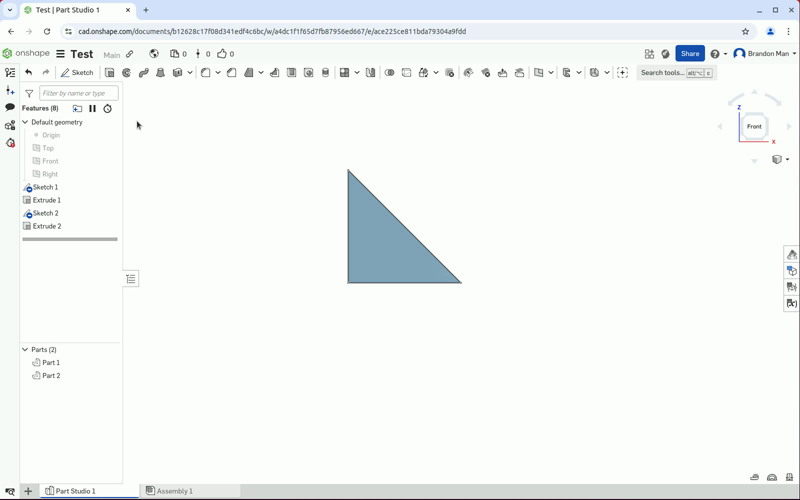
key(left, 2)
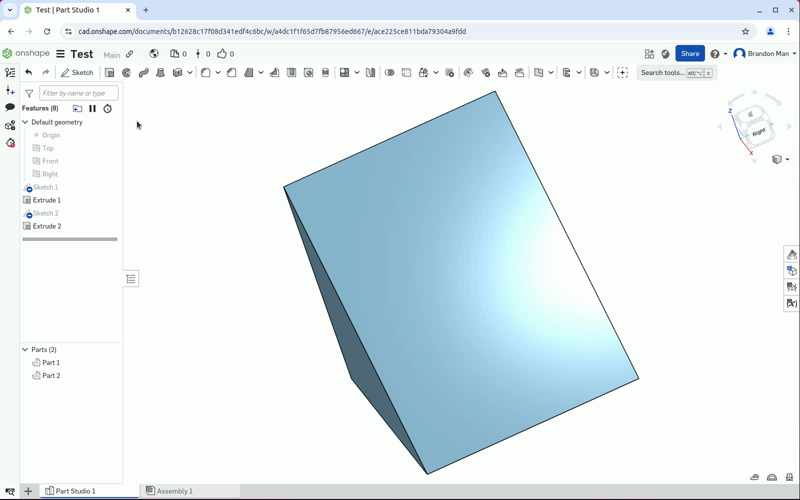
key(down, 2)
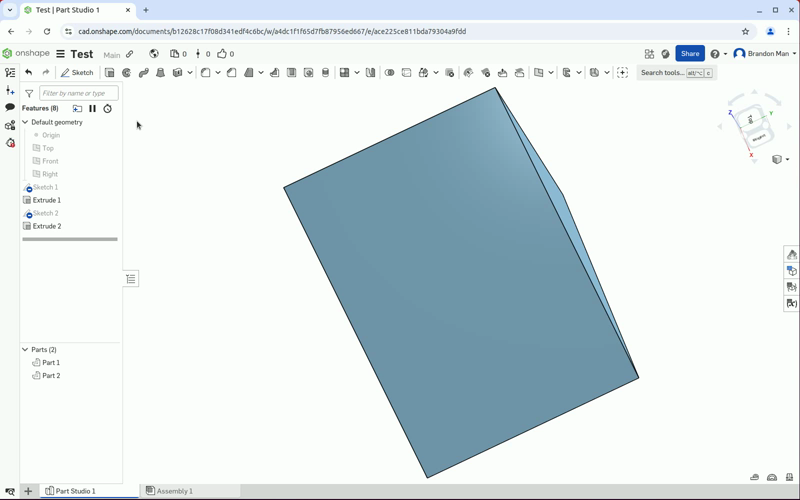
key(up, 2)
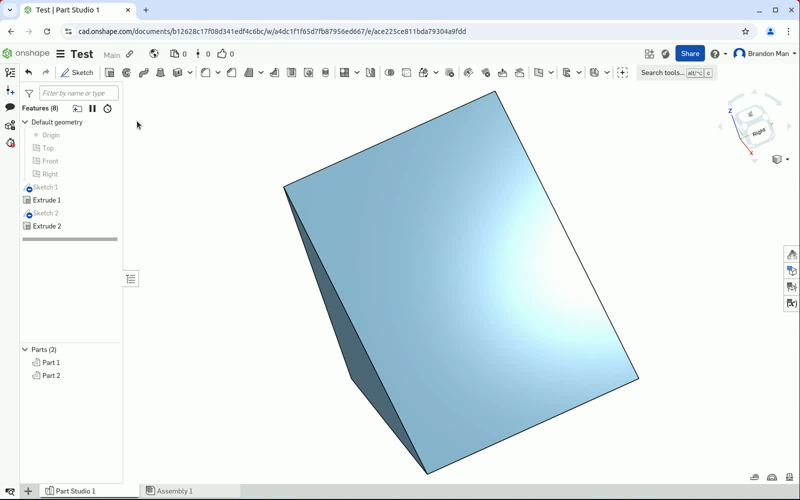
key(right, 2)
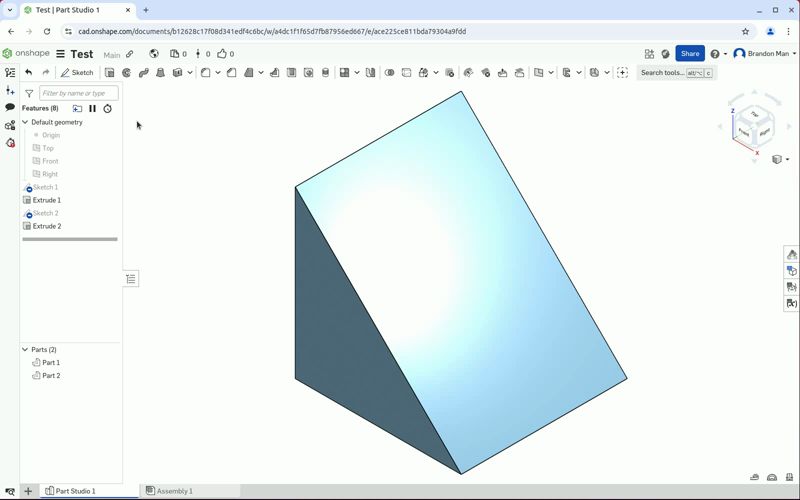
mouse_move(73, 189)
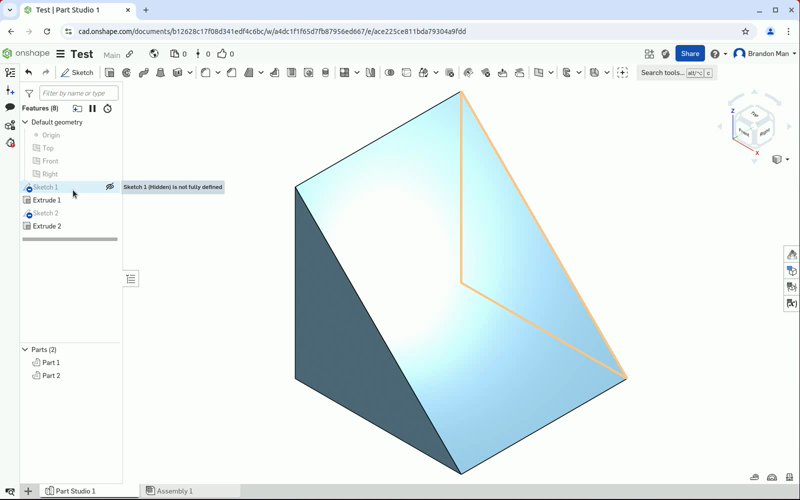
click(73, 189)